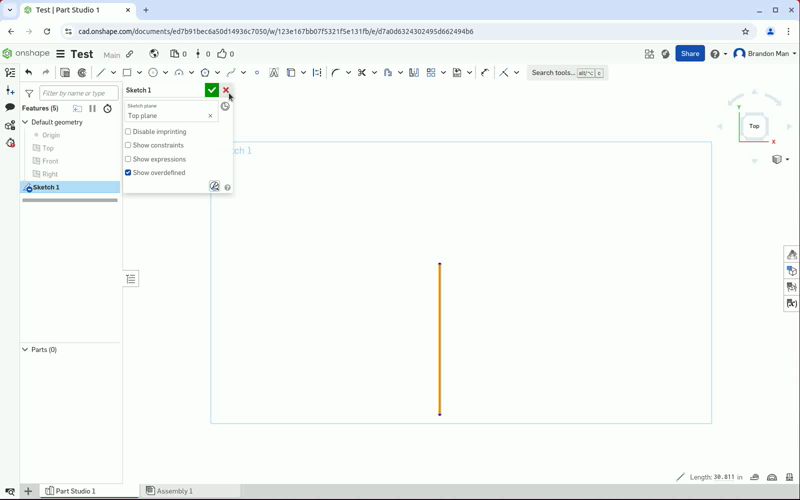
key(shift+h)
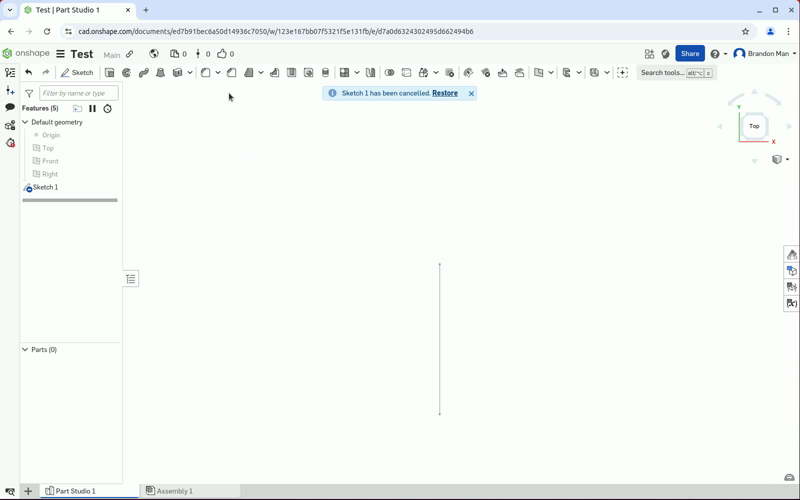
key(shift+s)
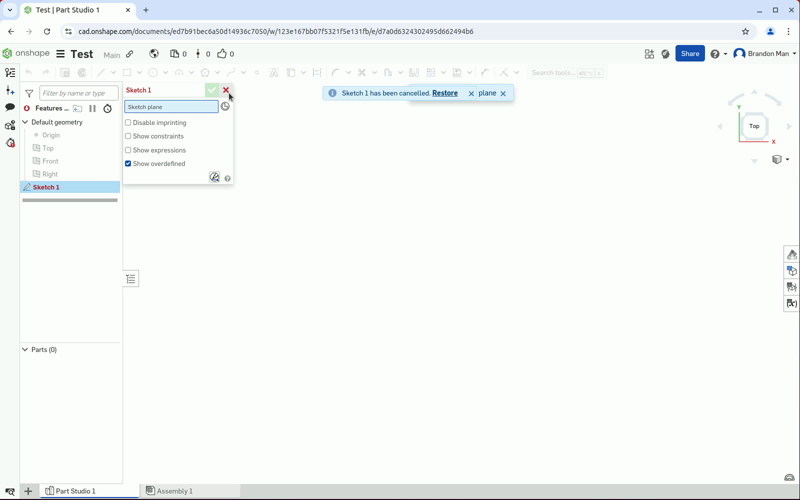
mouse_move(73, 150)
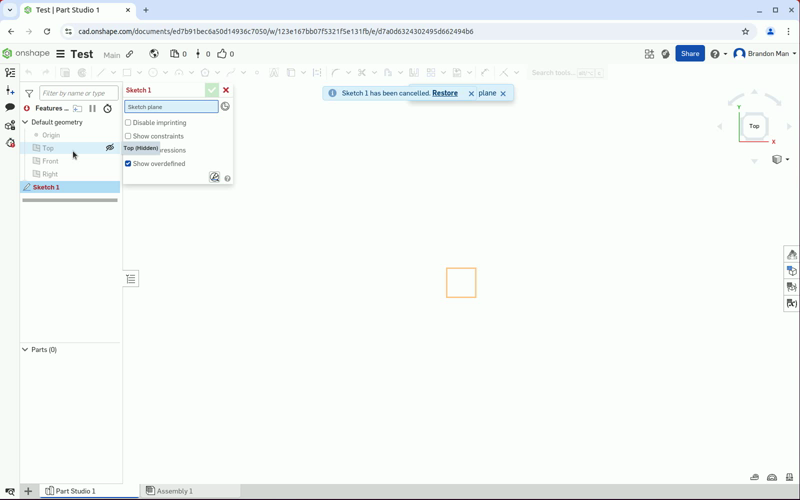
click(73, 150)
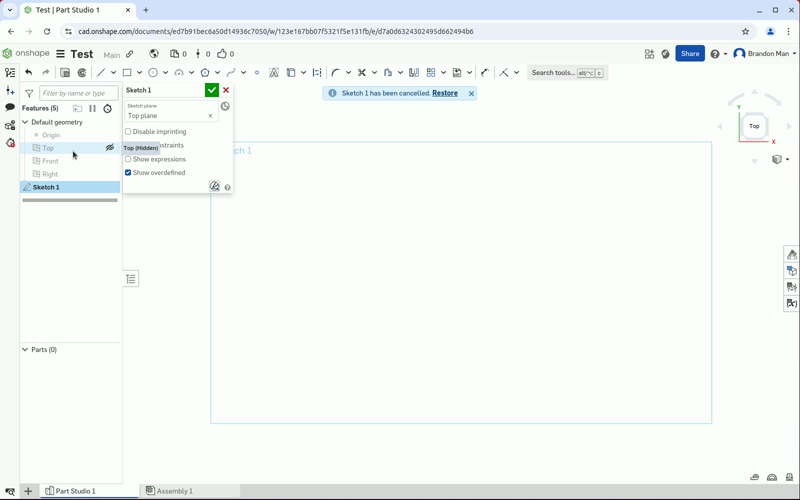
mouse_move(73, 352)
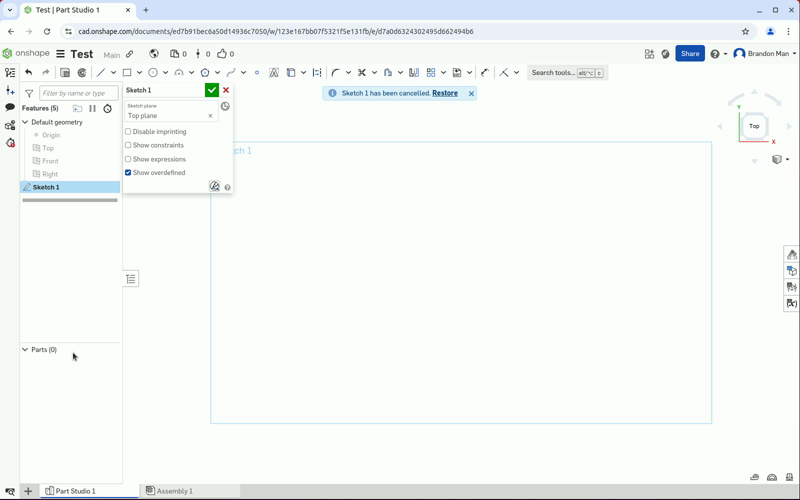
key(y)
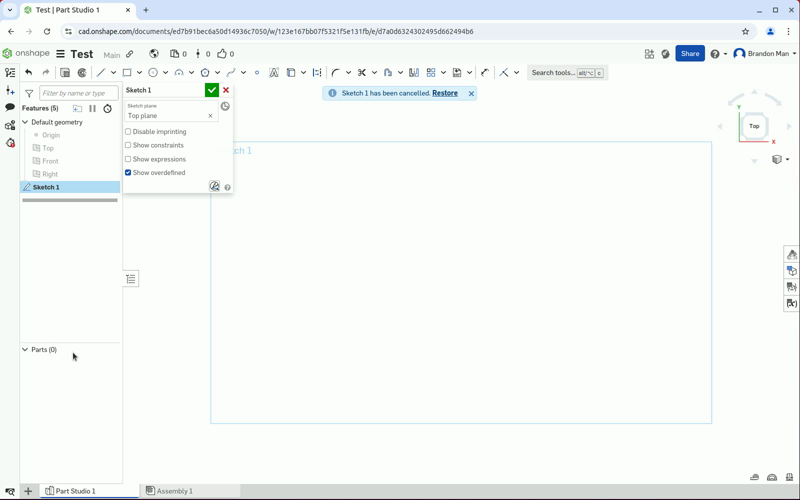
key(l)
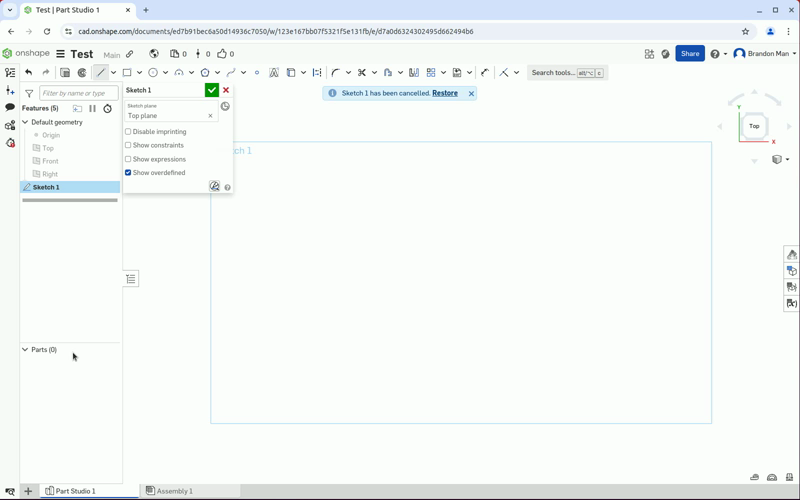
key_down(shift)
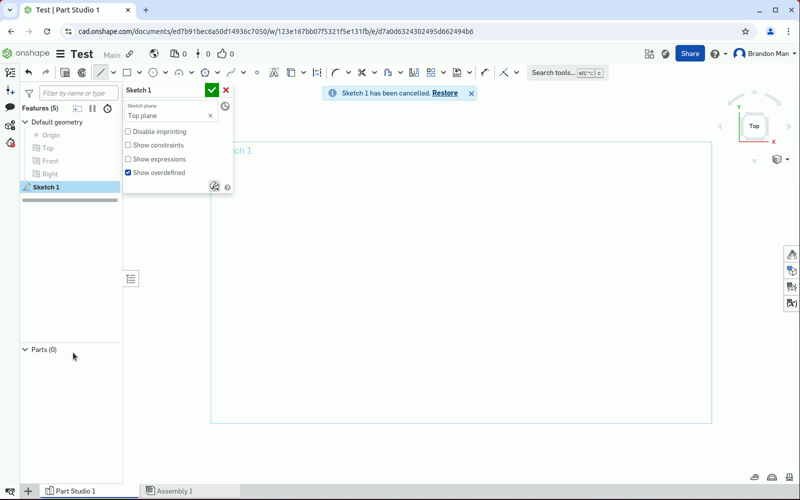
mouse_move(460, 282)
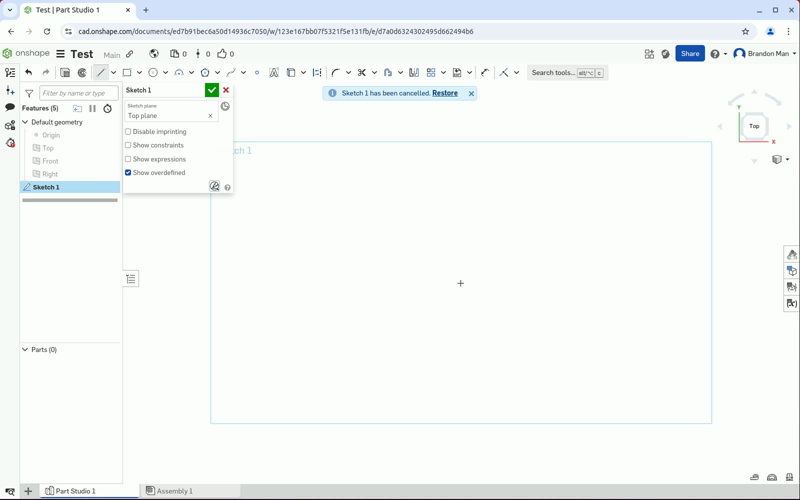
click(460, 282)
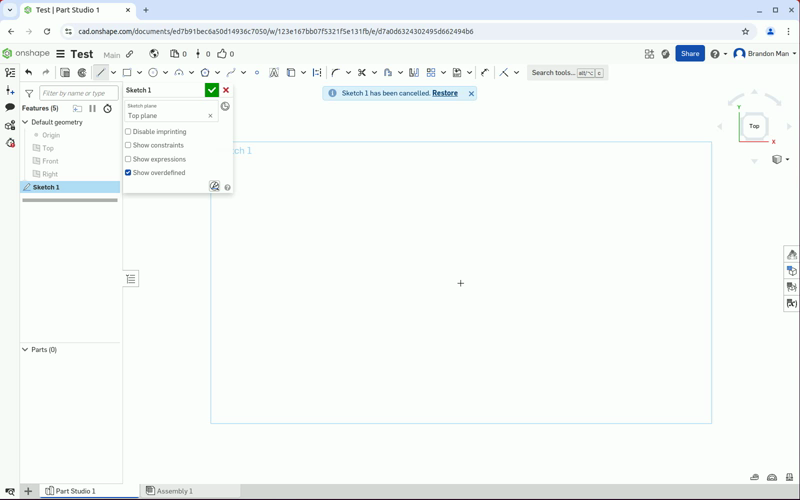
key_up(shift)
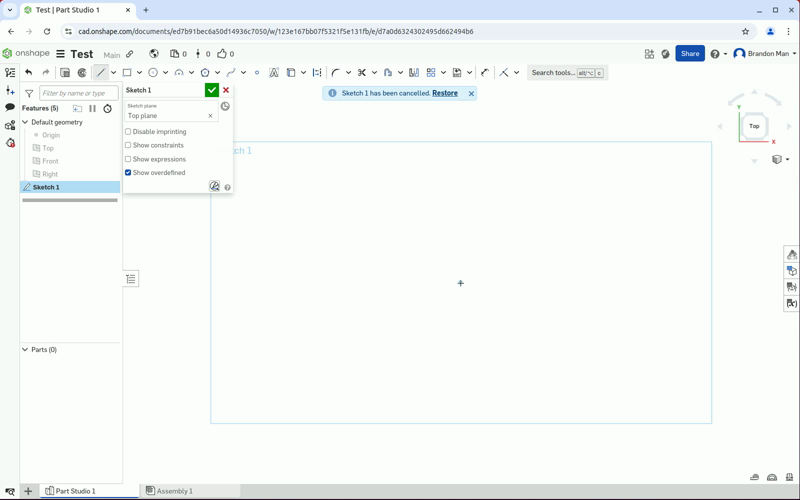
key_down(shift)
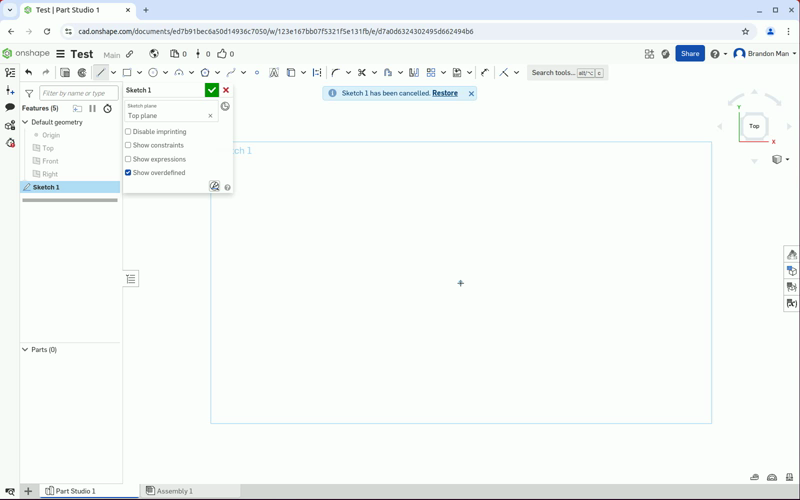
mouse_move(490, 282)
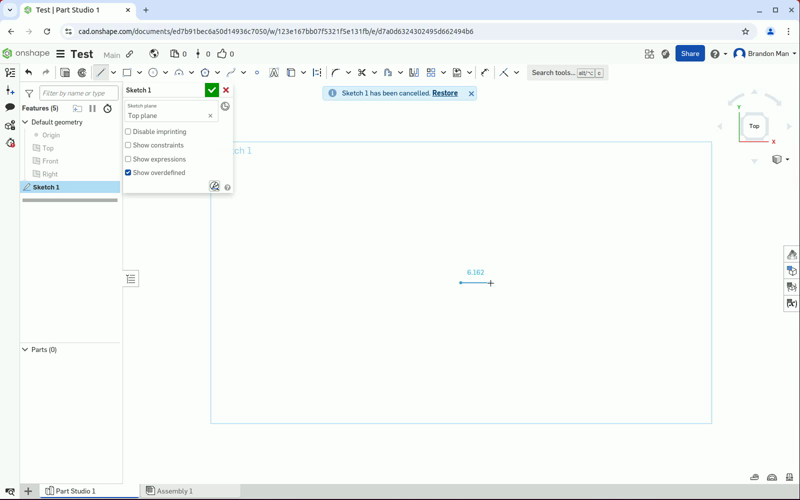
mouse_move(498, 282)
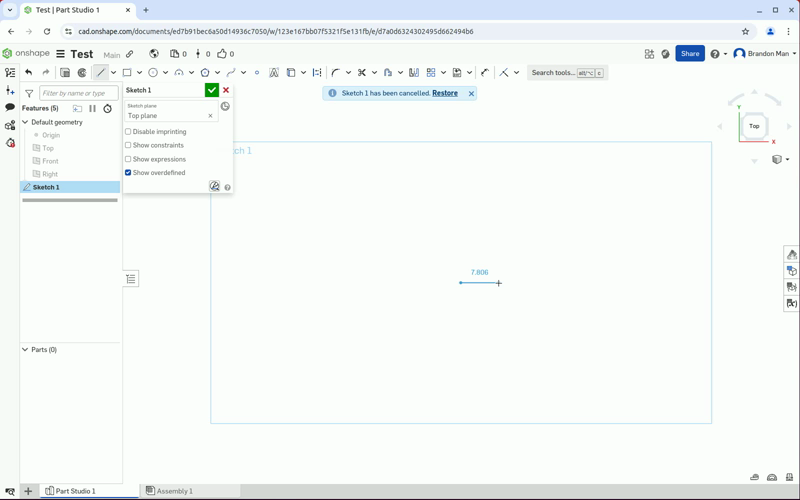
click(498, 282)
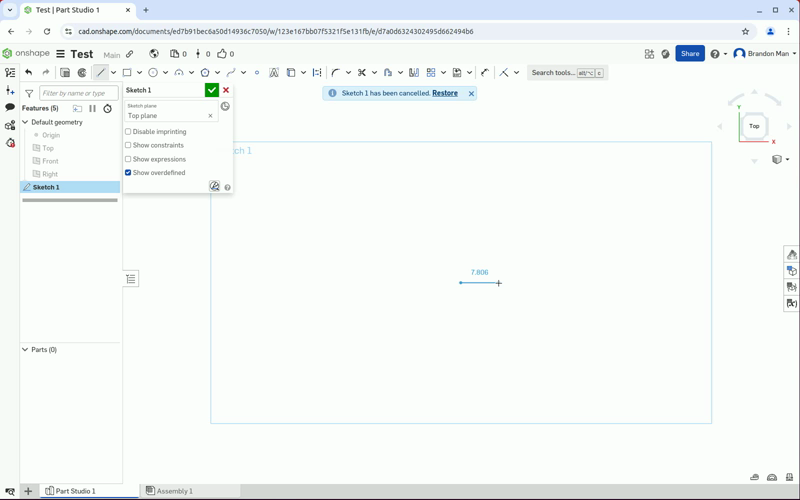
key_up(shift)
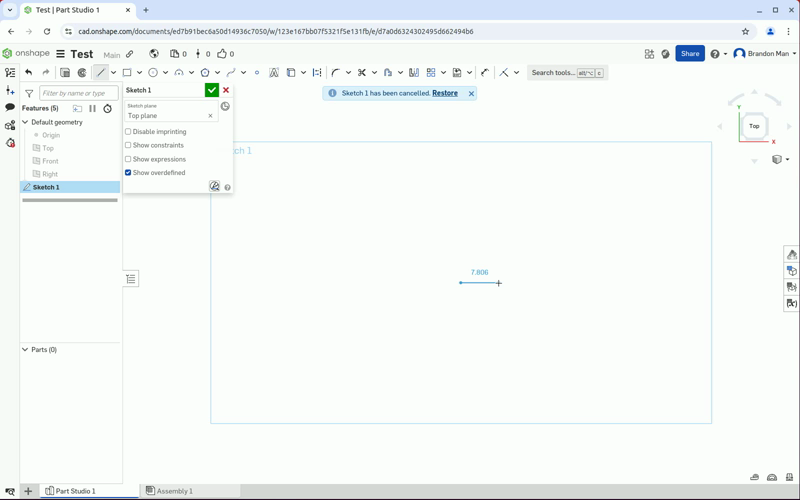
key_down(shift)
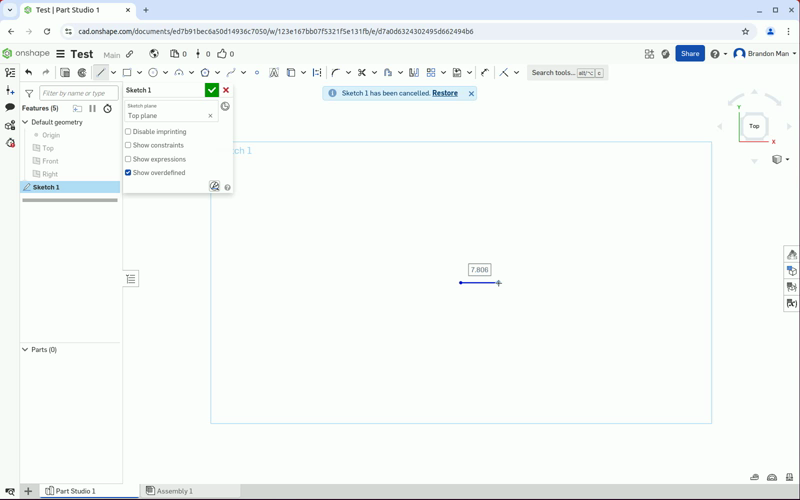
mouse_move(528, 282)
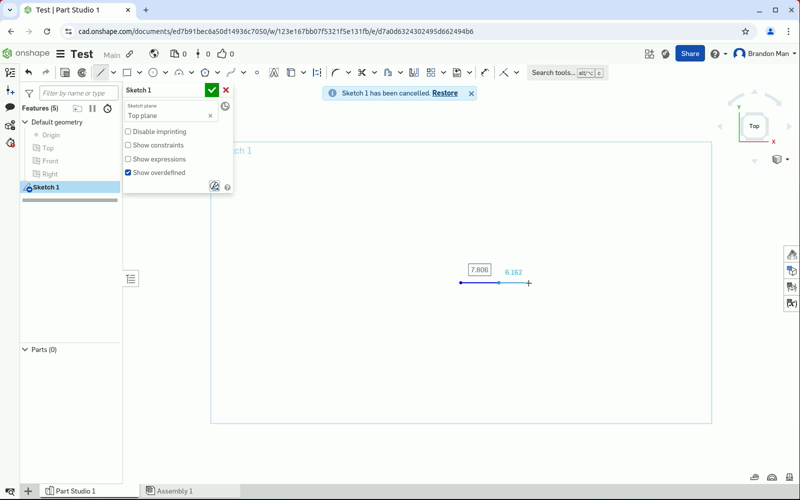
mouse_move(498, 264)
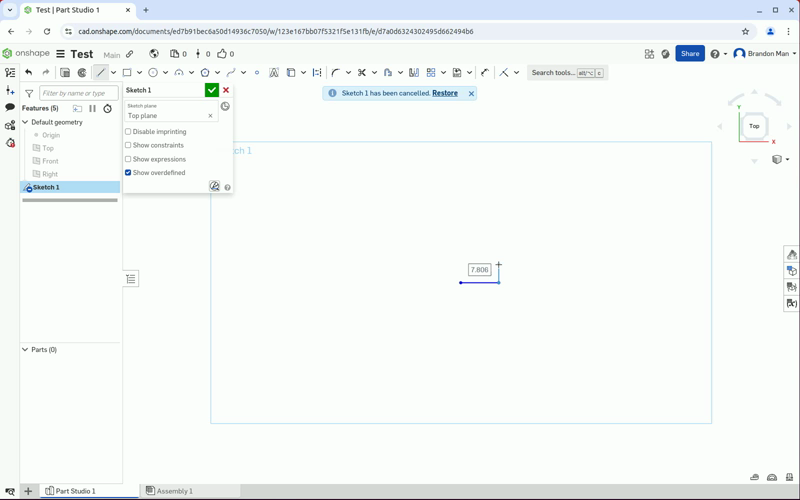
click(498, 264)
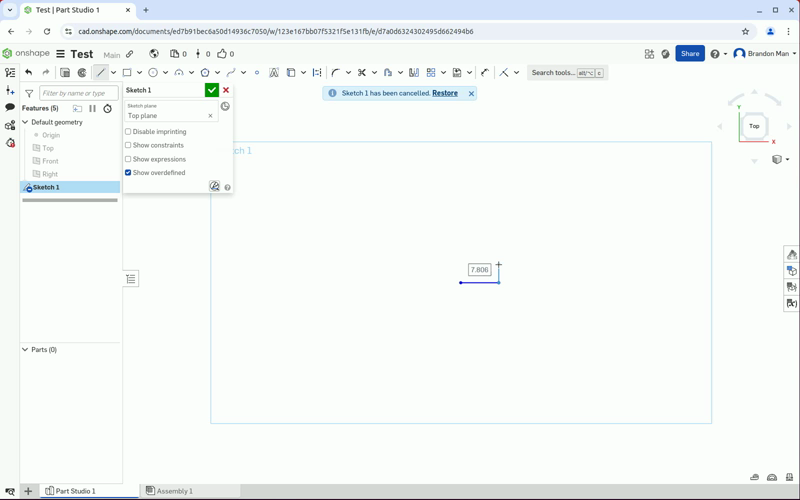
key_up(shift)
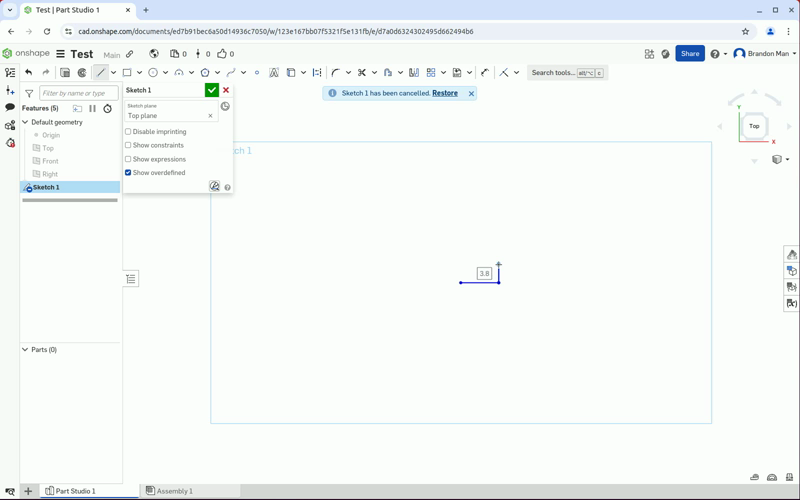
key_down(shift)
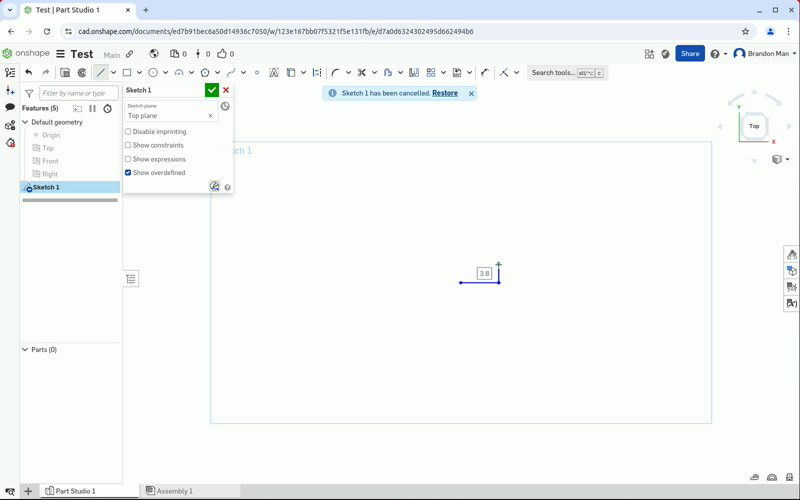
mouse_move(573, 264)
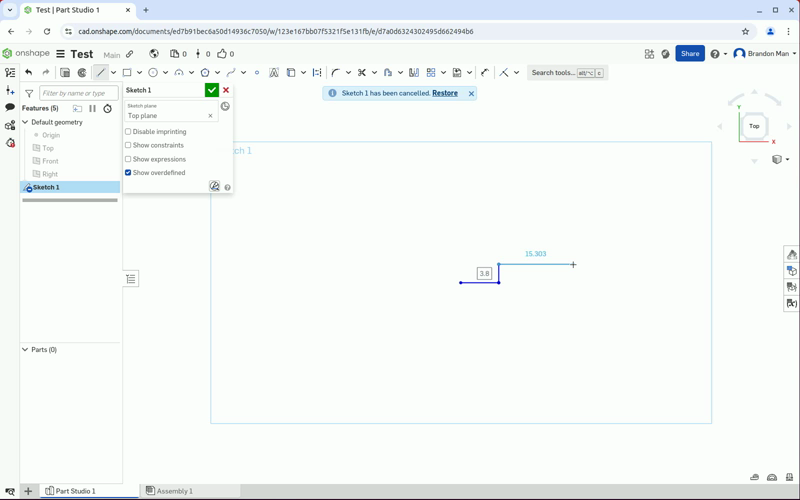
click(573, 264)
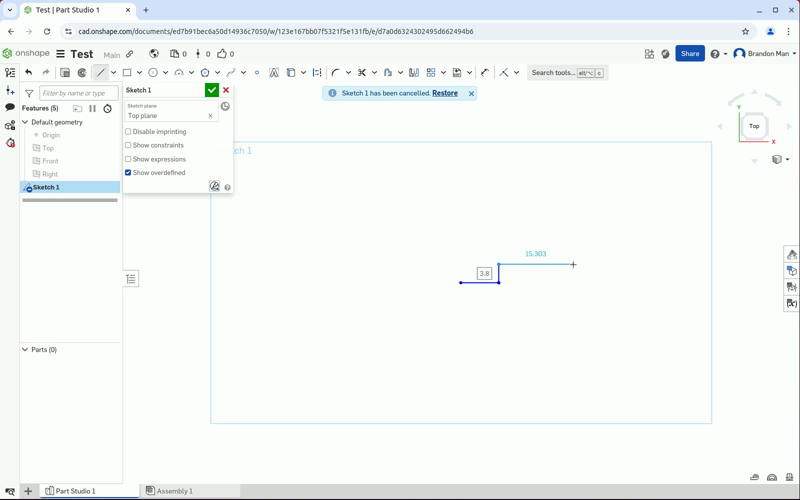
key_up(shift)
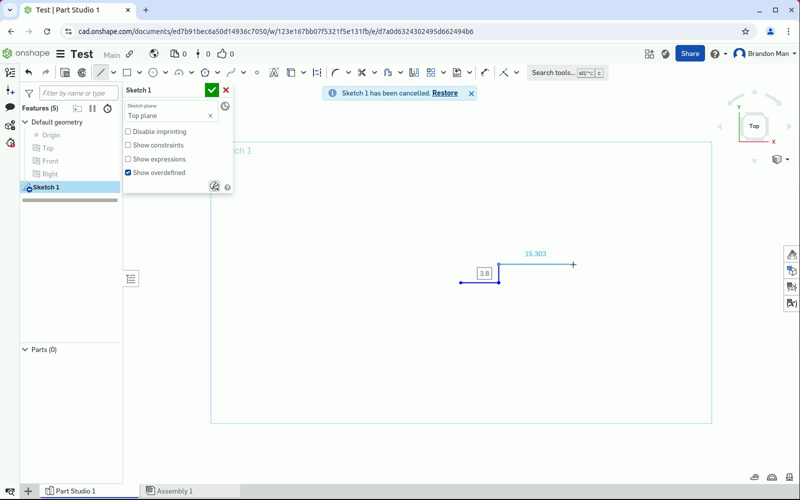
key_down(shift)
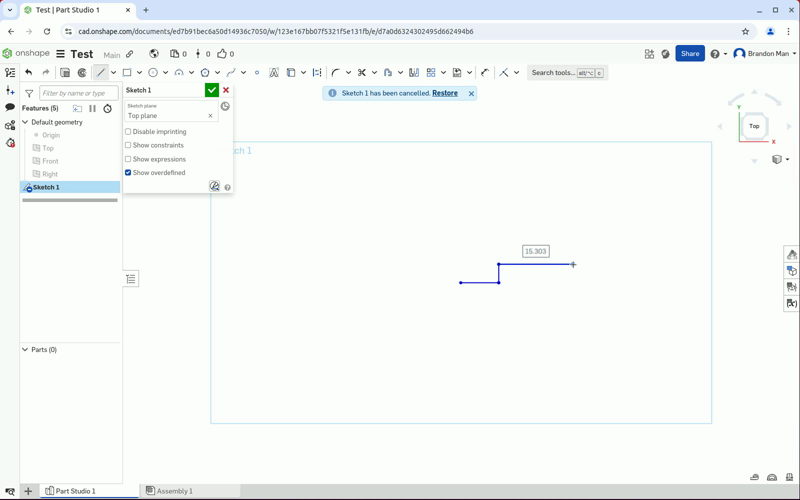
mouse_move(589, 264)
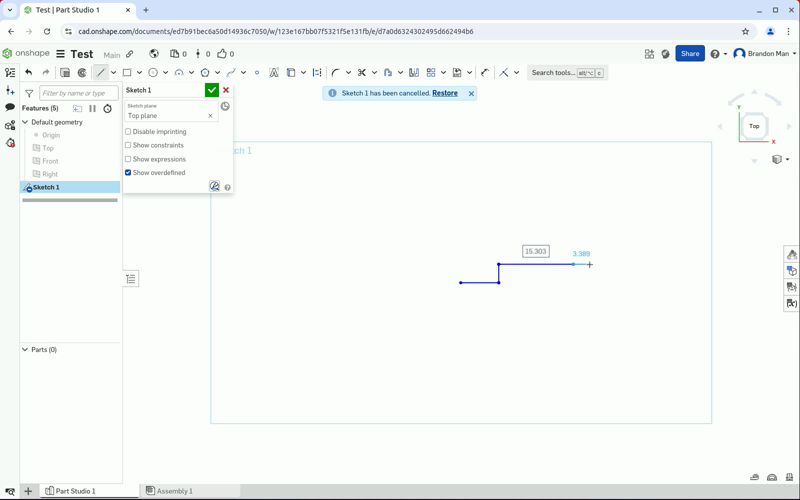
mouse_move(573, 226)
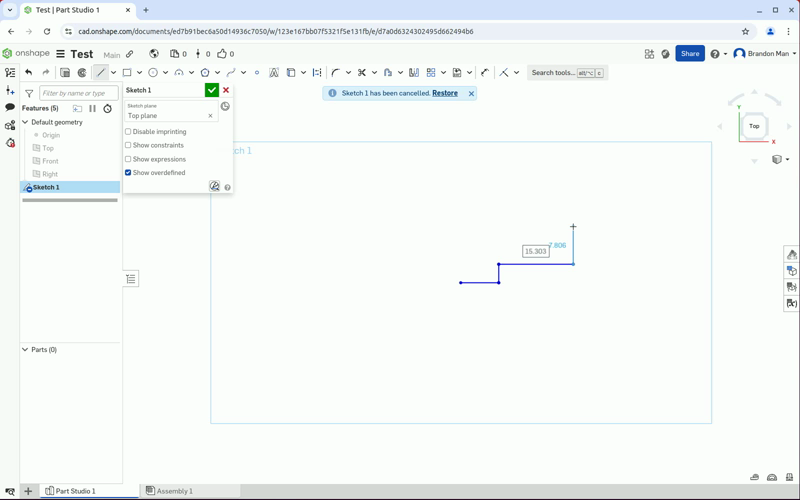
click(573, 226)
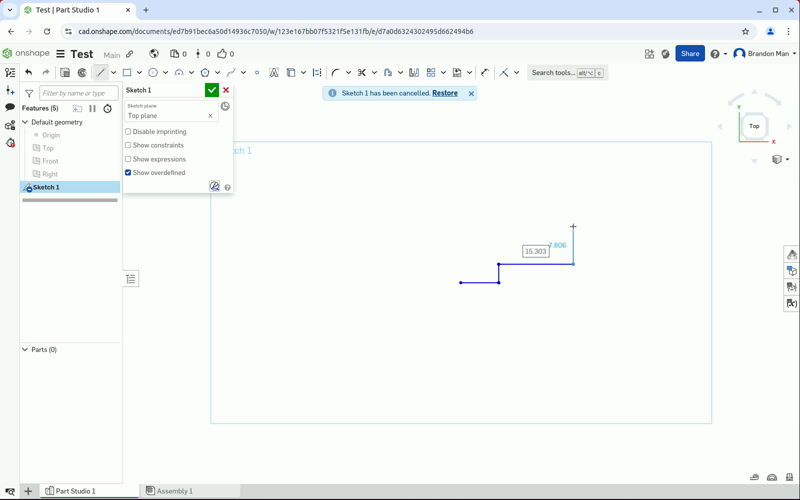
key_up(shift)
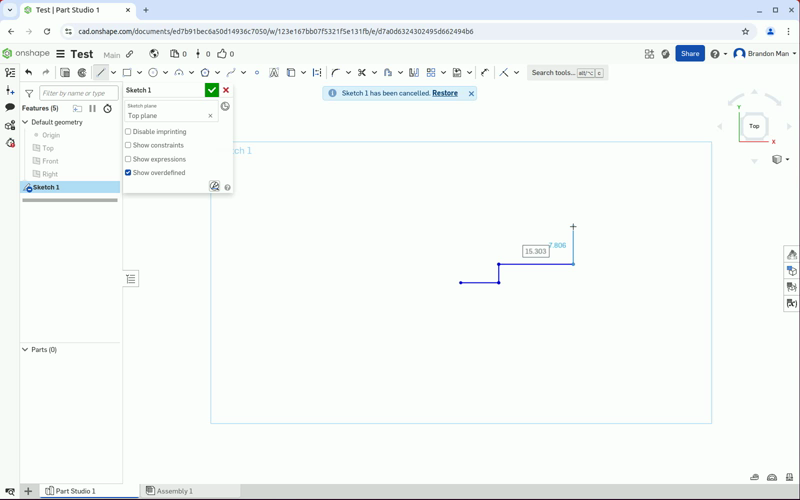
key_down(shift)
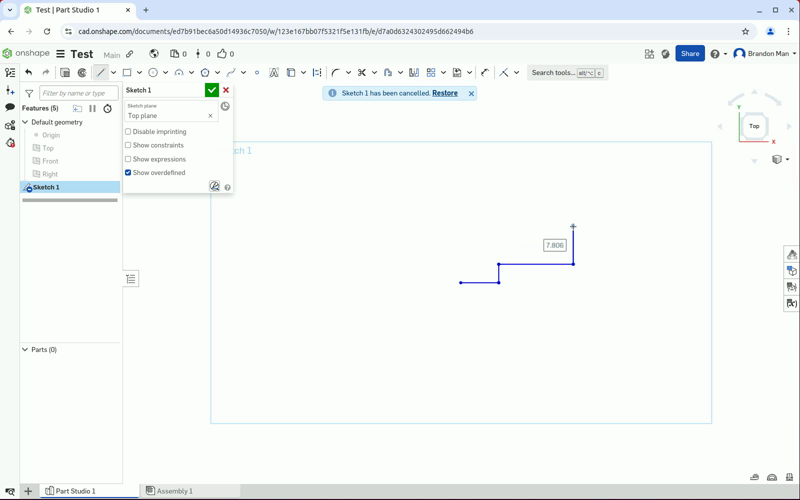
mouse_move(498, 226)
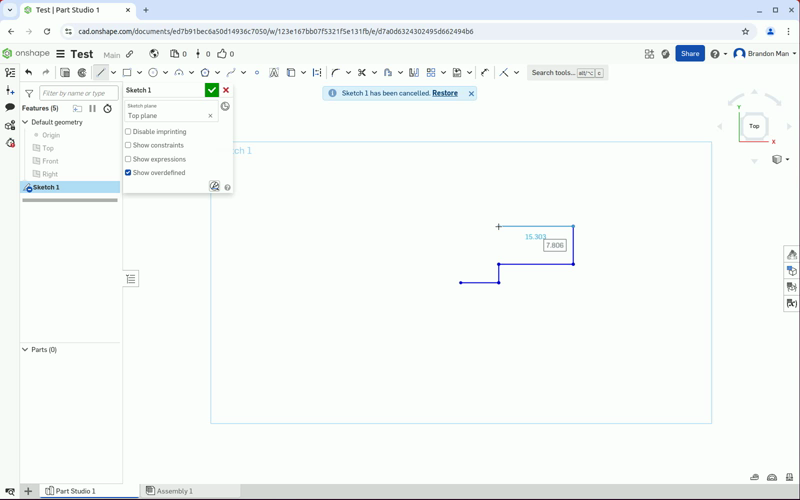
click(498, 226)
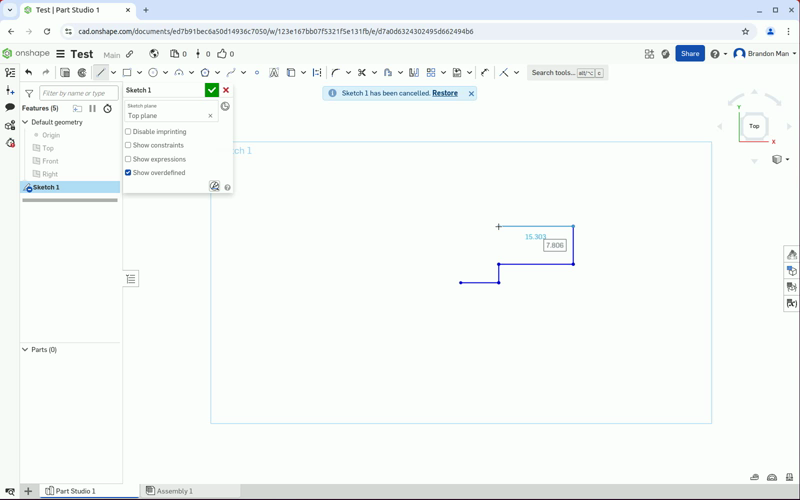
key_up(shift)
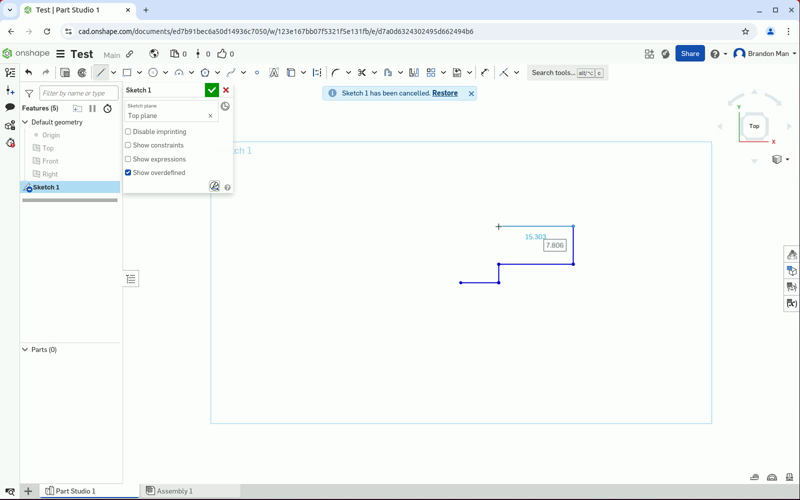
key_down(shift)
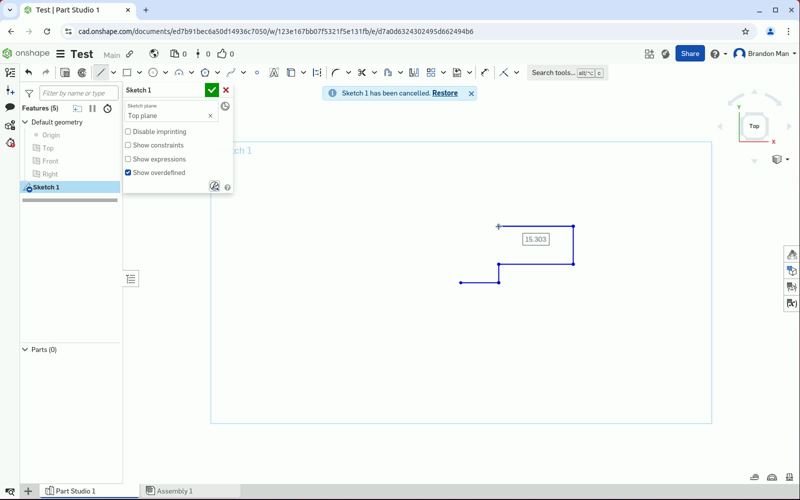
mouse_move(528, 226)
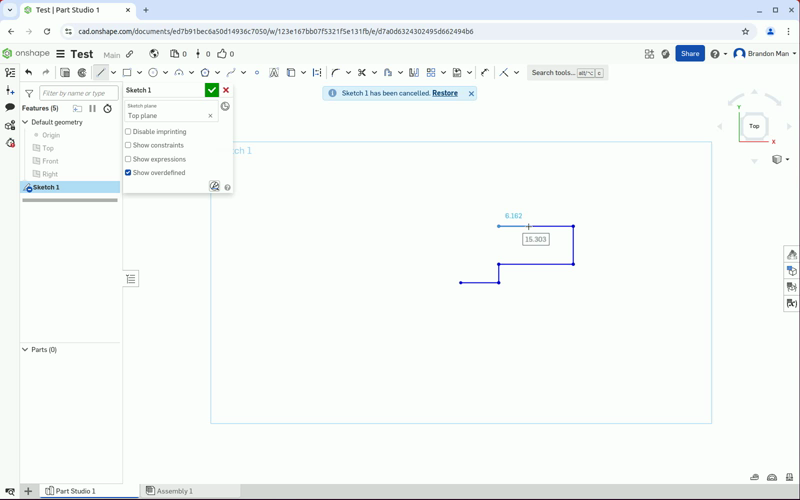
mouse_move(498, 208)
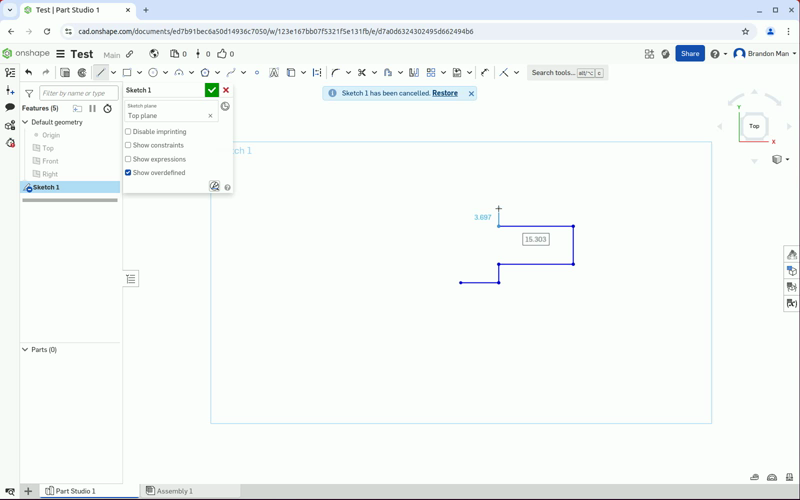
click(498, 208)
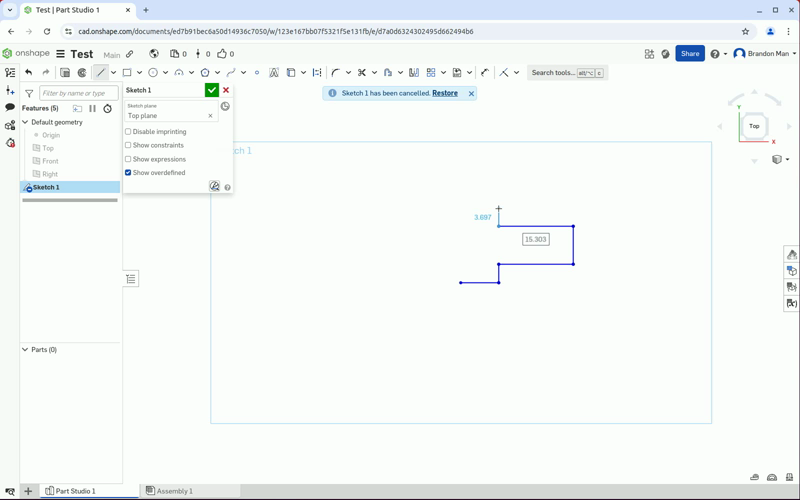
key_up(shift)
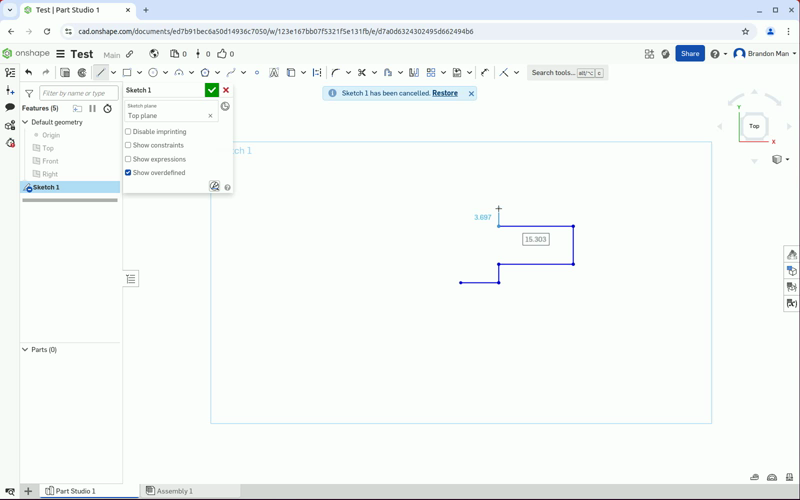
key_down(shift)
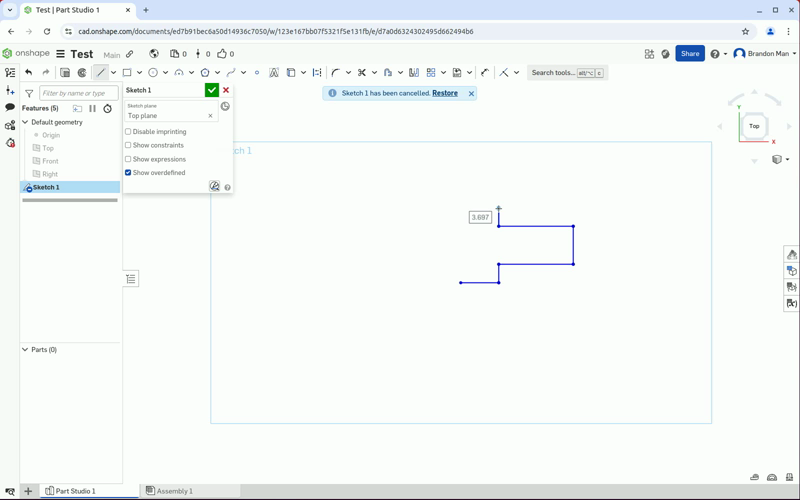
mouse_move(528, 208)
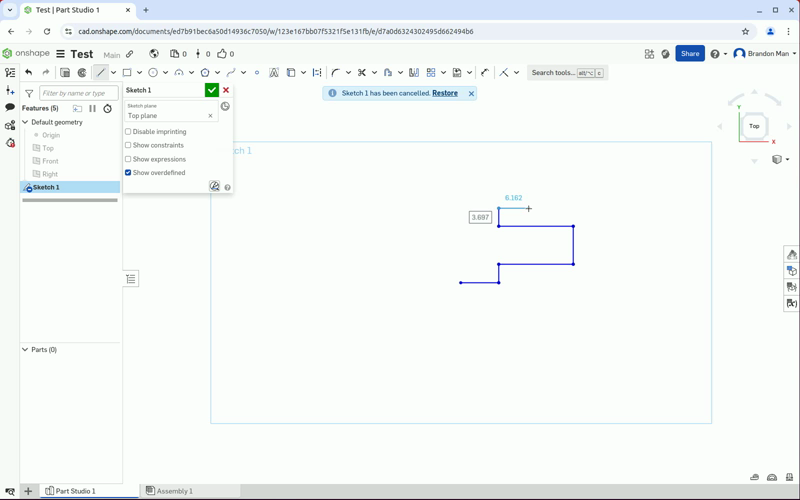
mouse_move(460, 208)
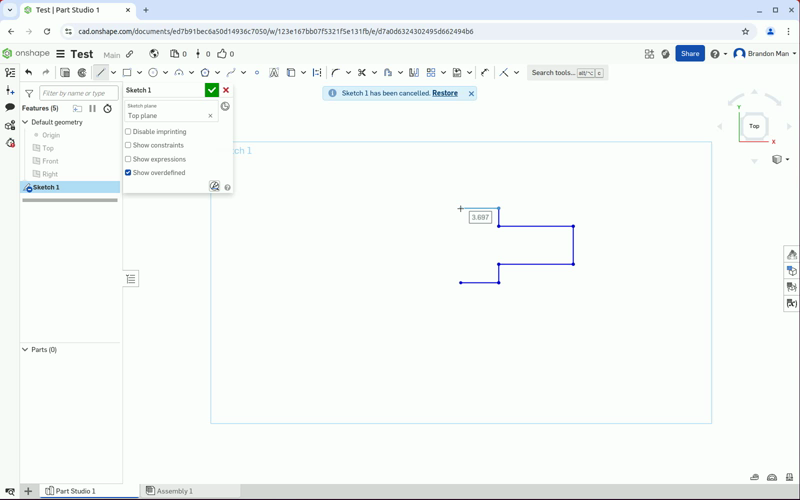
click(460, 208)
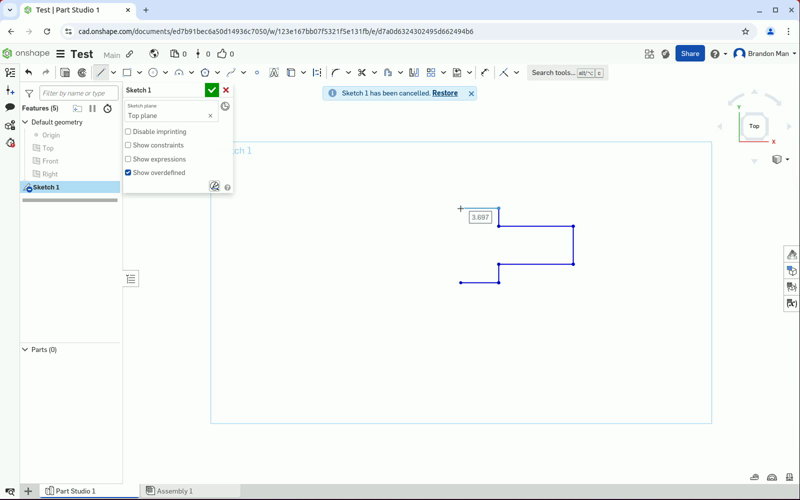
key_up(shift)
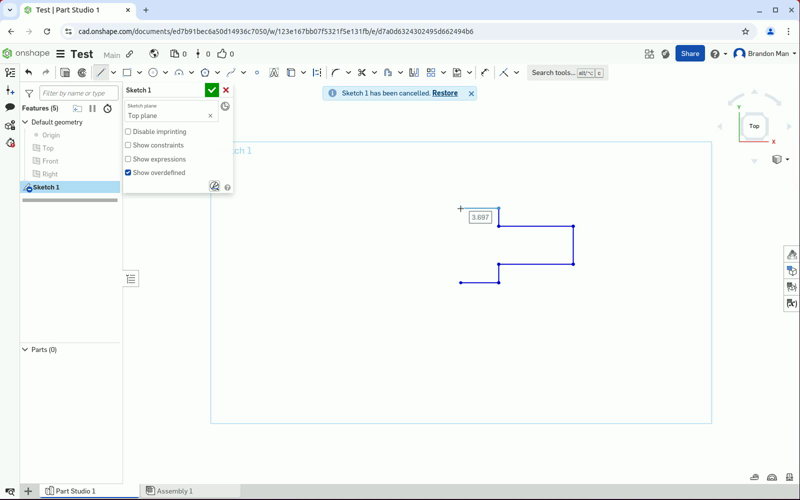
key_down(shift)
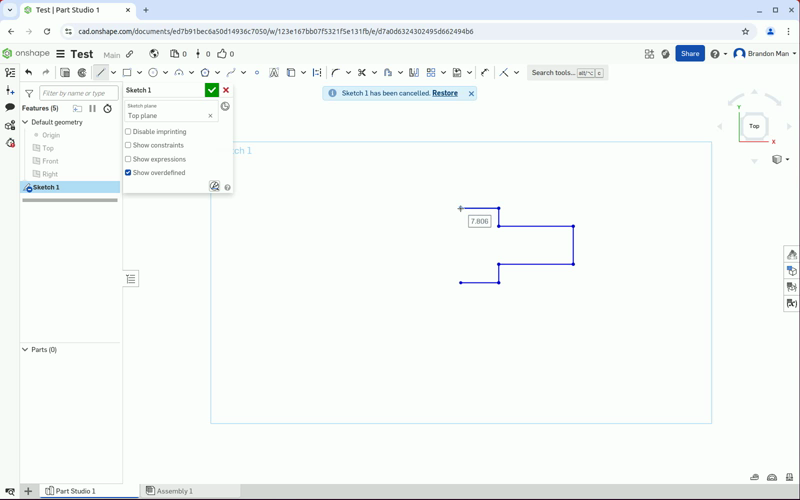
mouse_move(460, 282)
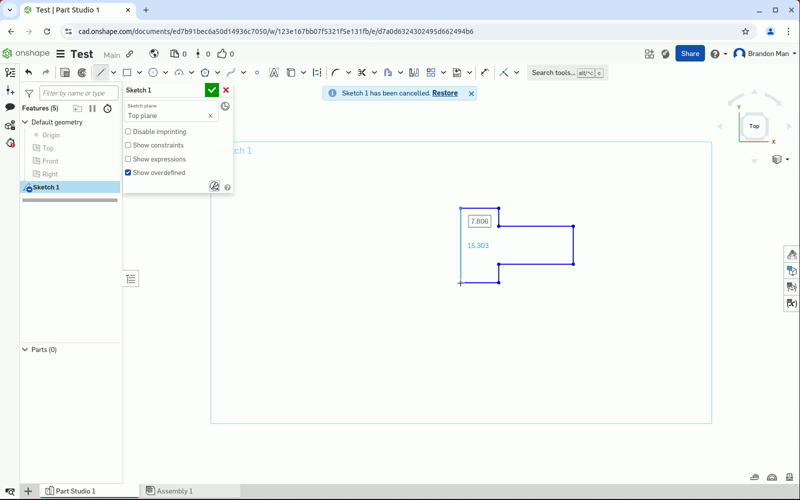
key_up(shift)
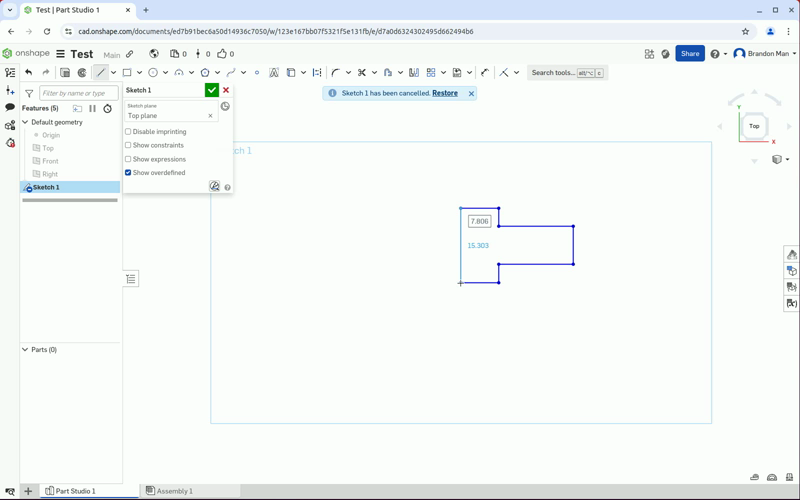
click(460, 282)
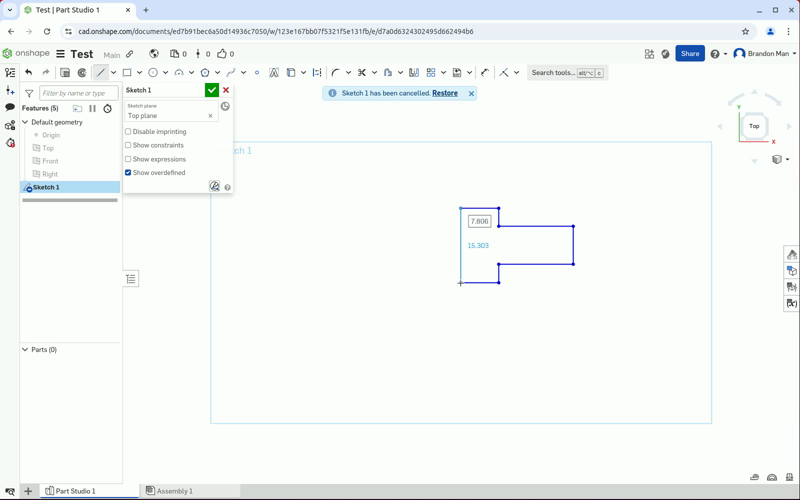
key(esc)
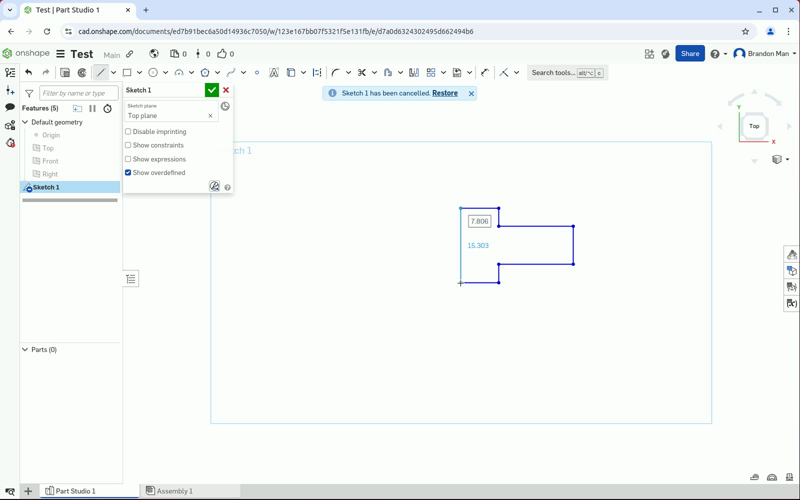
mouse_move(555, 232)
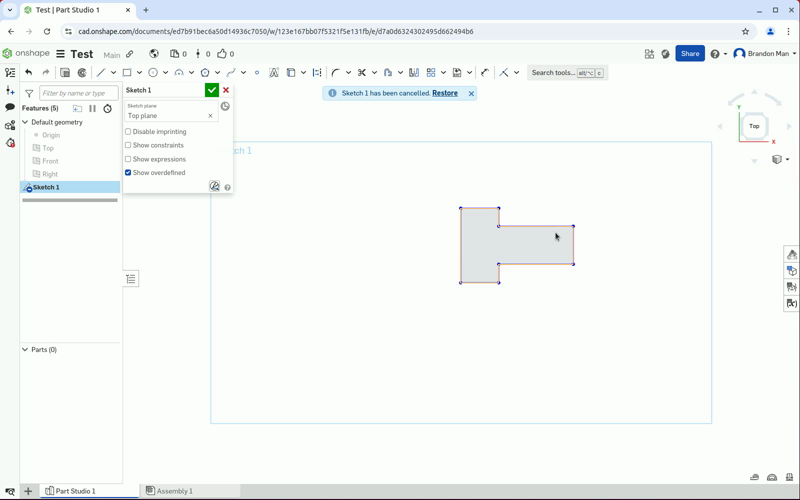
click(555, 232)
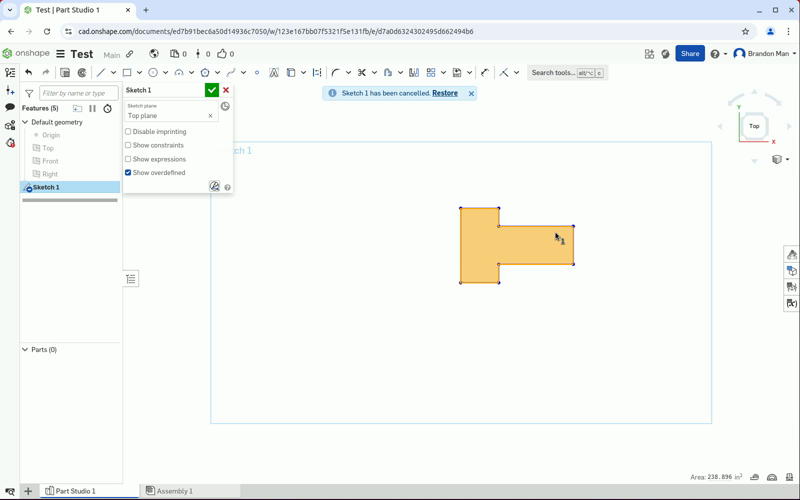
mouse_move(73, 352)
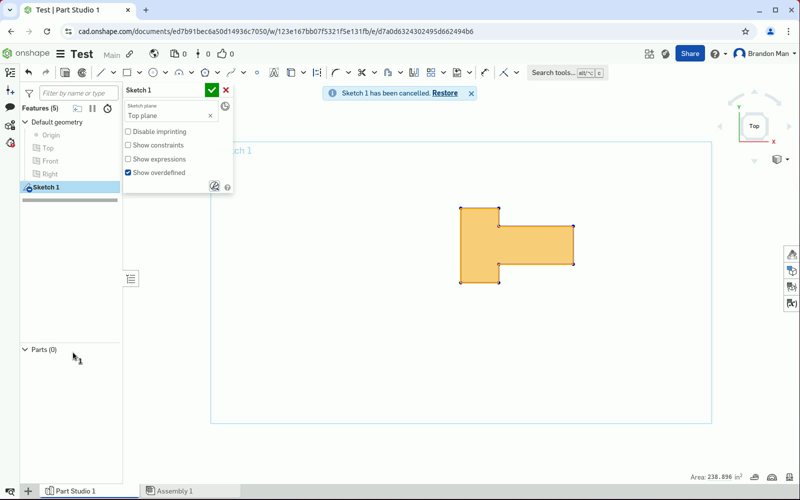
key(shift+y)
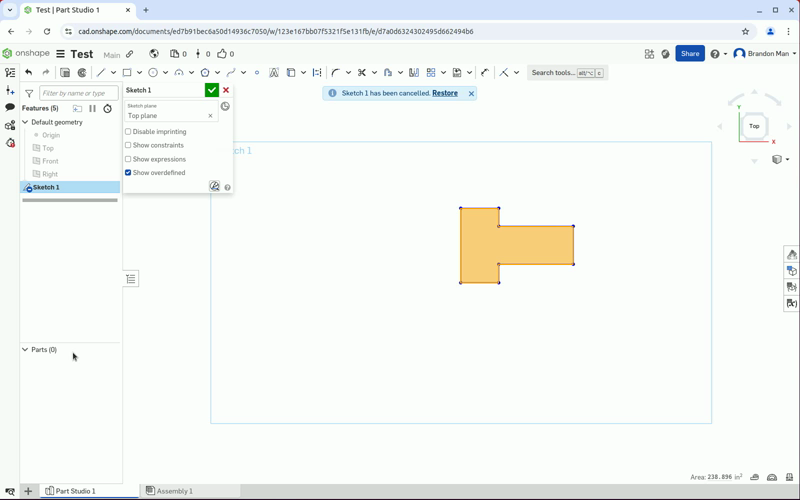
key(shift+e)
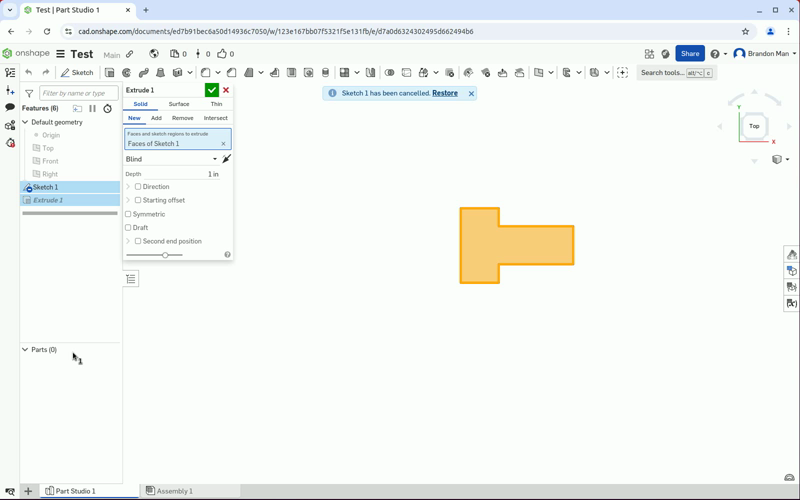
mouse_move(143, 106)
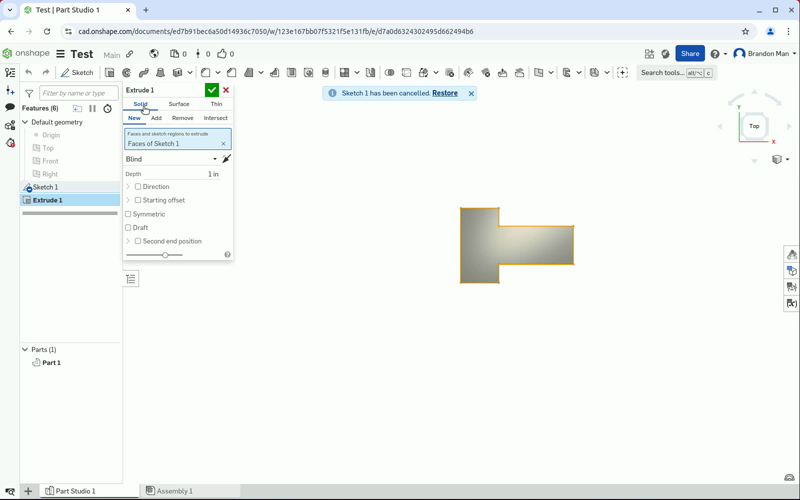
click(143, 106)
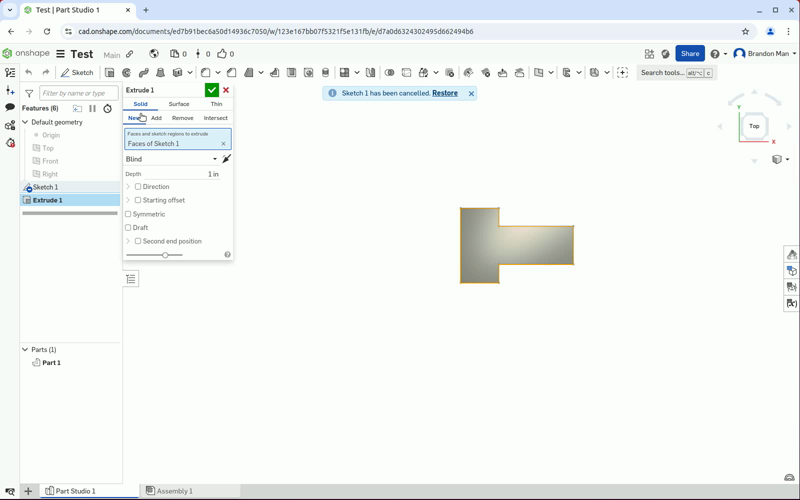
mouse_move(137, 120)
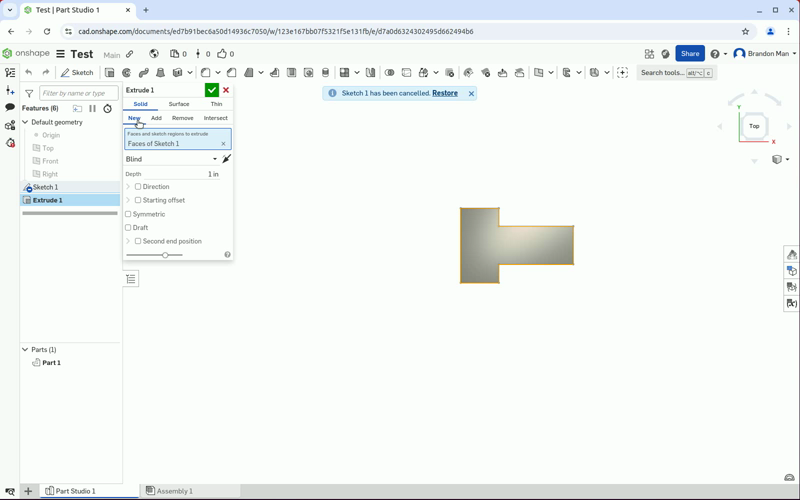
click(137, 120)
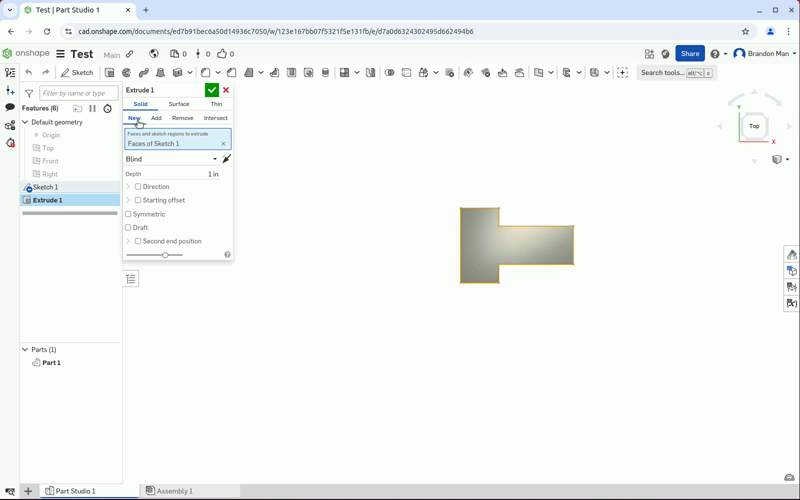
key(tab, 4)
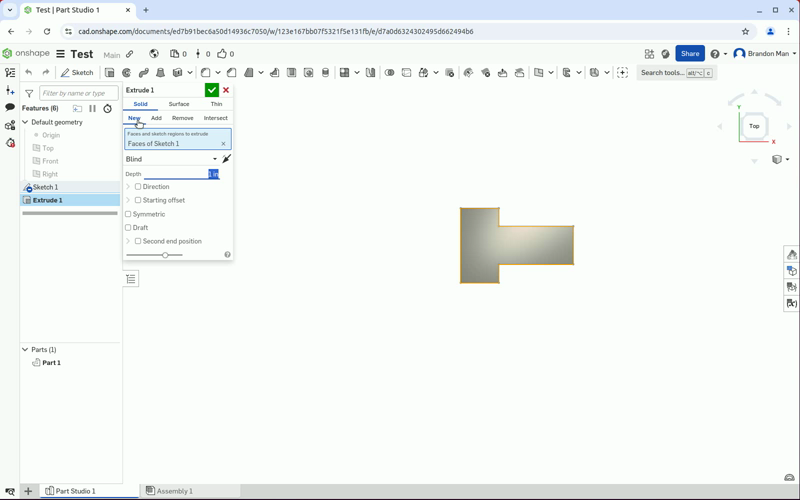
text(19.257)
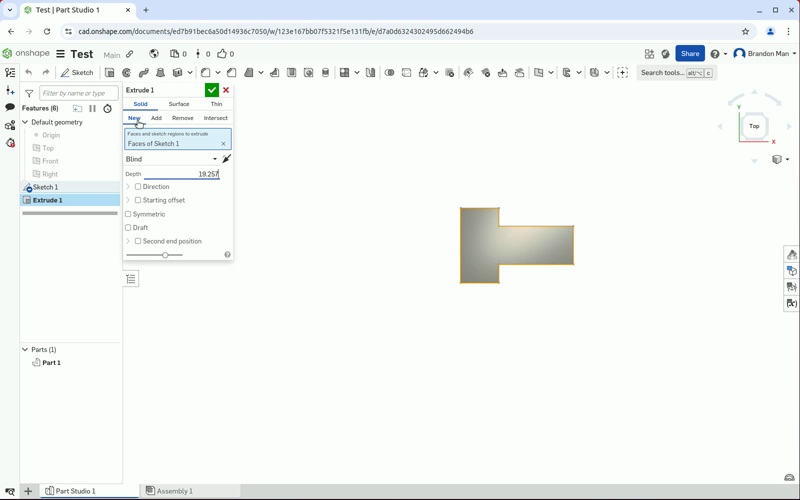
key(enter)
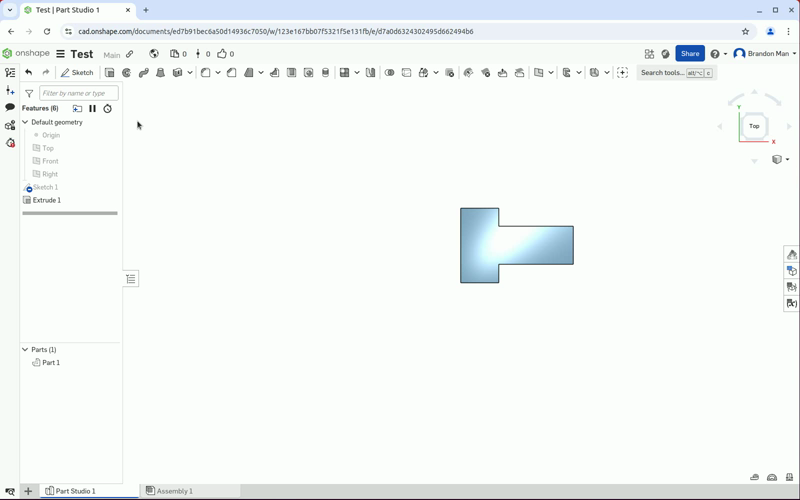
key(shift+h)
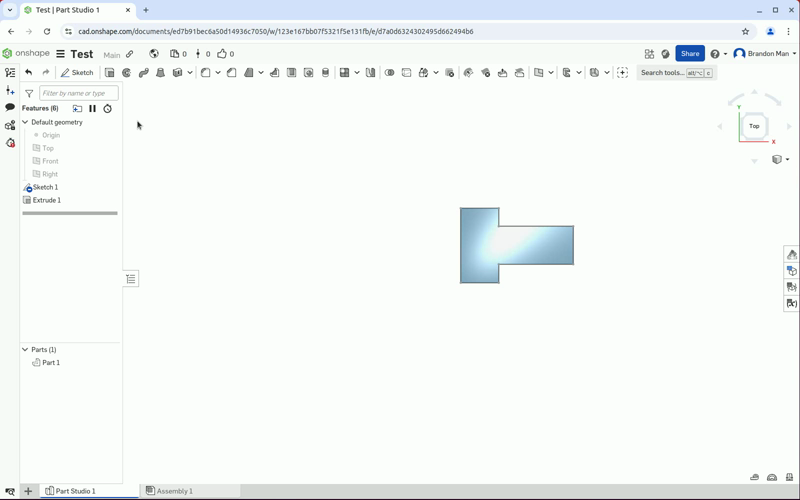
key(shift+h)
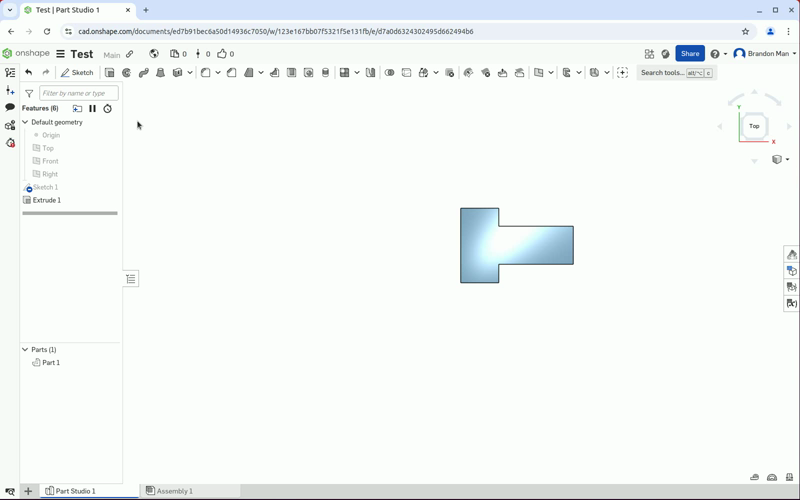
mouse_move(73, 189)
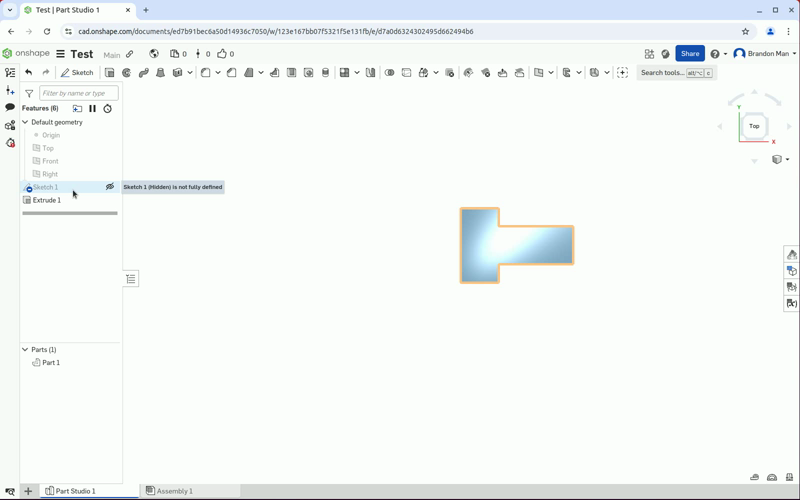
click(73, 189)
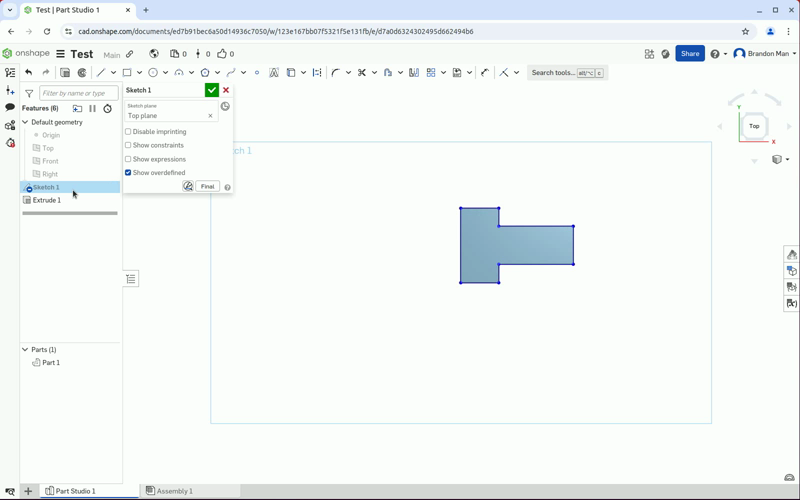
mouse_move(229, 92)
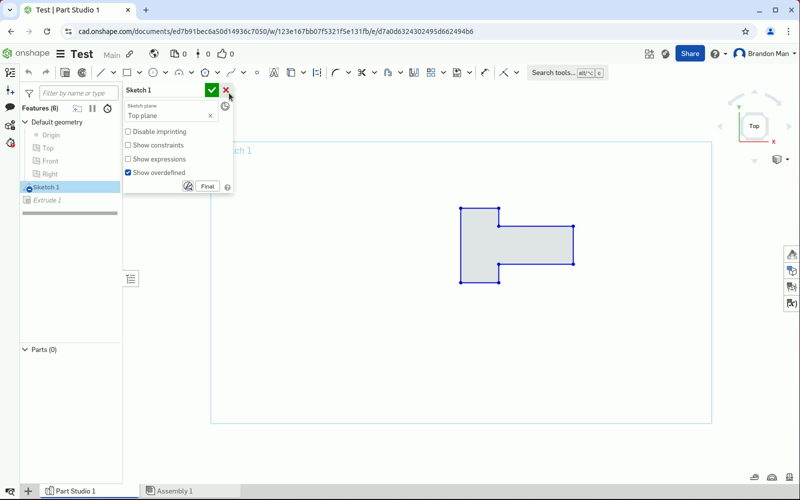
click(229, 92)
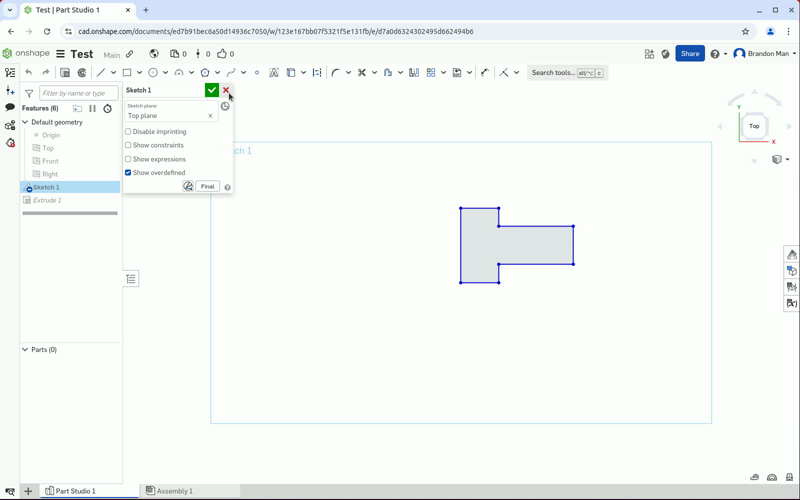
key(shift+s)
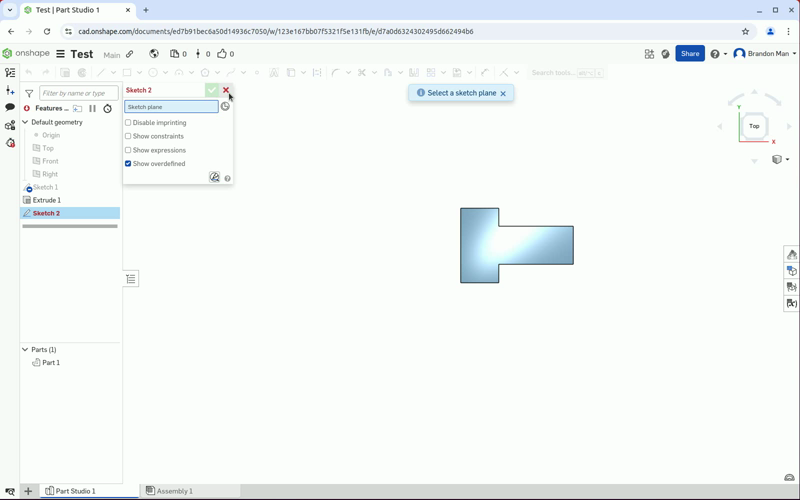
mouse_move(73, 150)
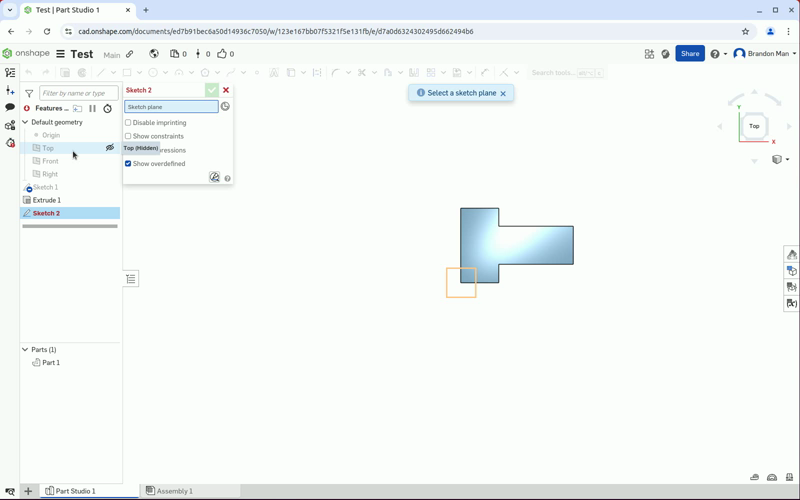
click(73, 150)
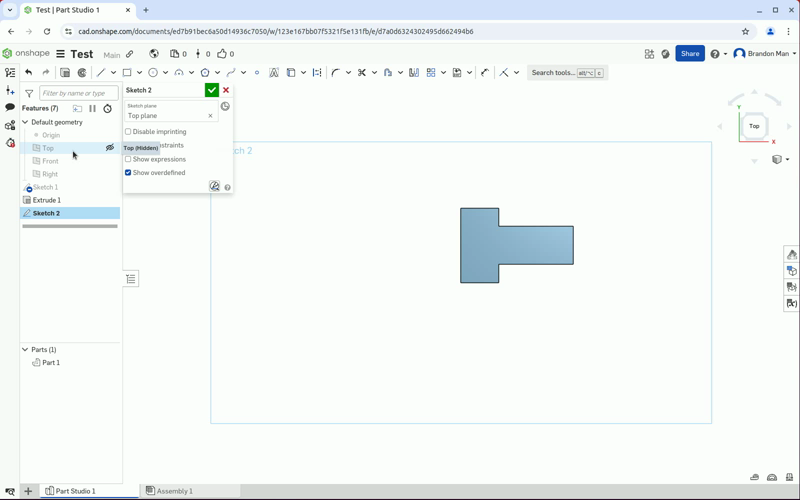
mouse_move(73, 352)
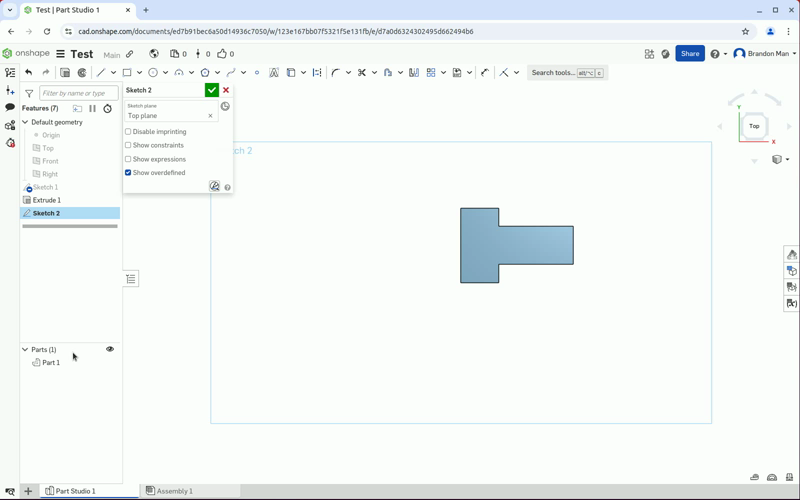
key(y)
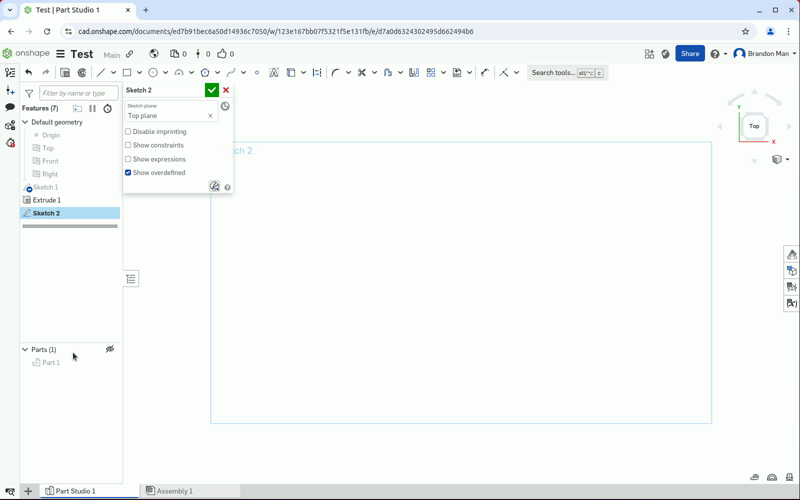
key(l)
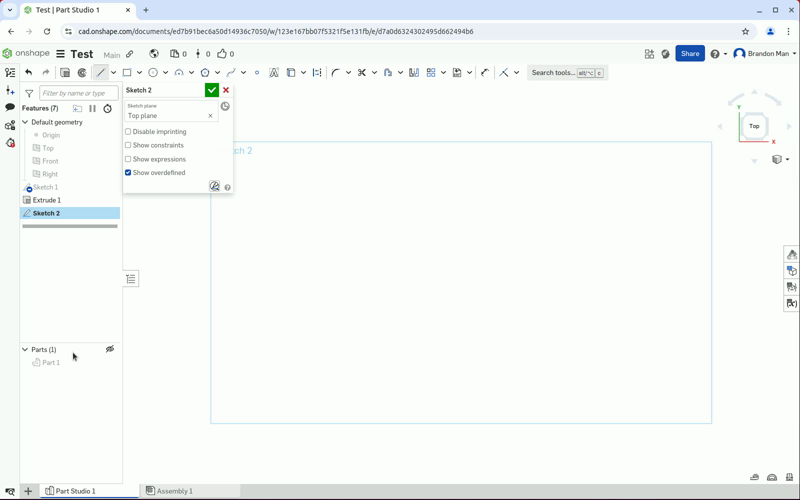
key_down(shift)
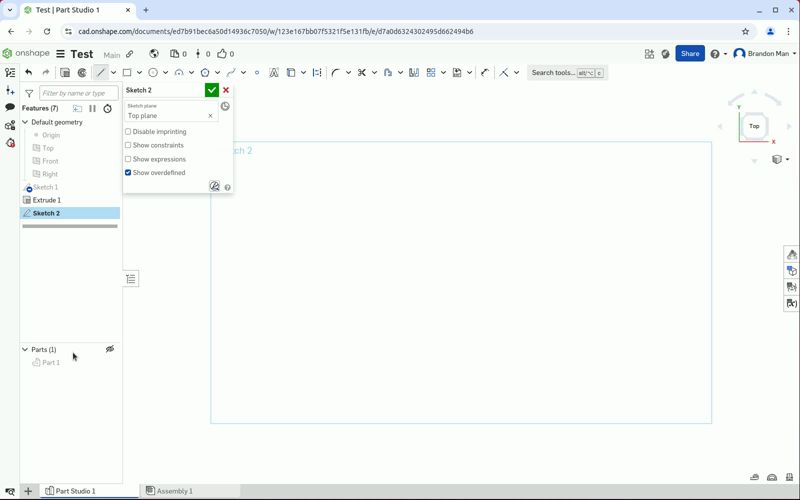
mouse_move(460, 282)
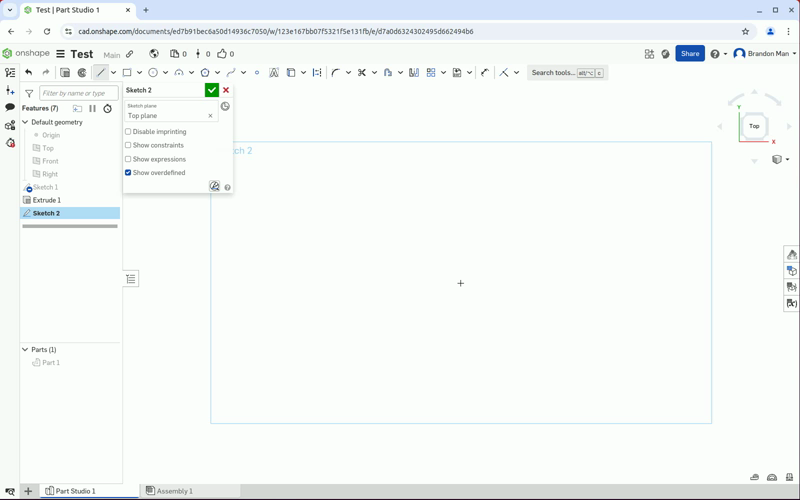
click(460, 282)
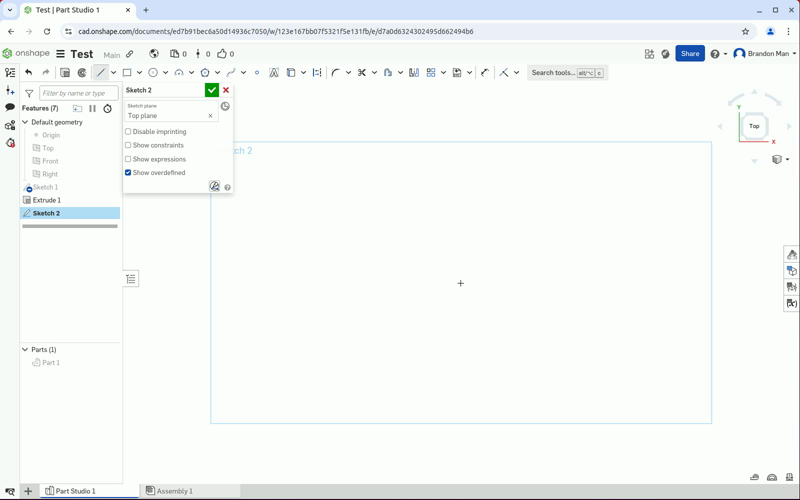
key_up(shift)
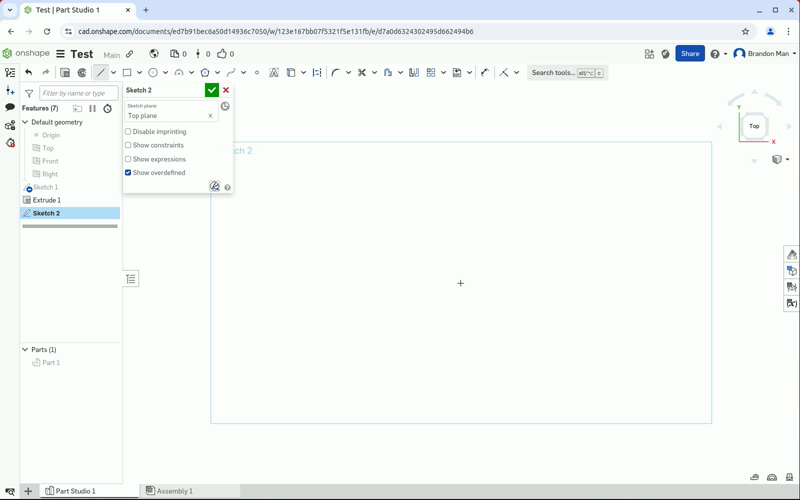
key_down(shift)
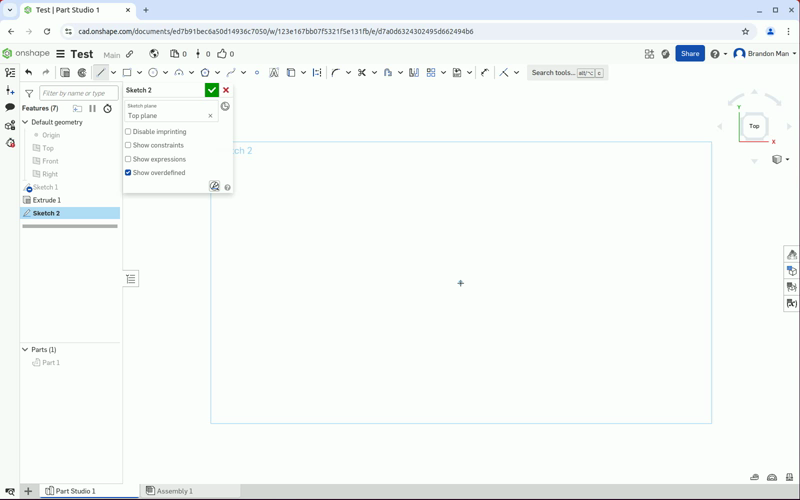
mouse_move(490, 282)
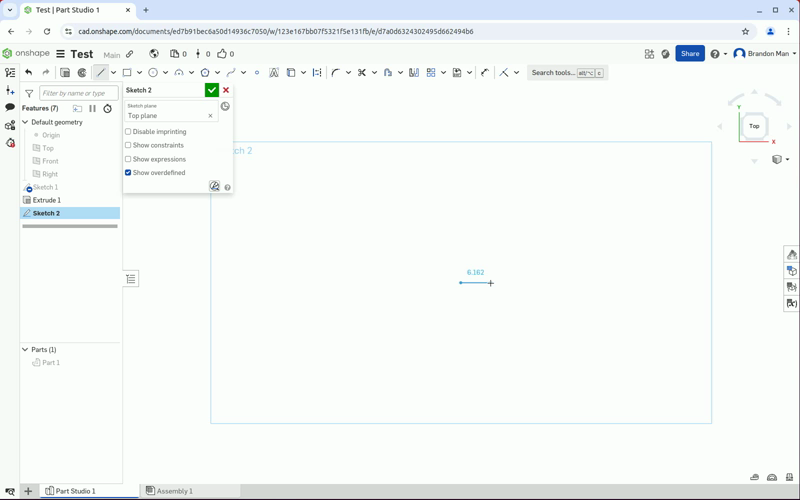
mouse_move(498, 282)
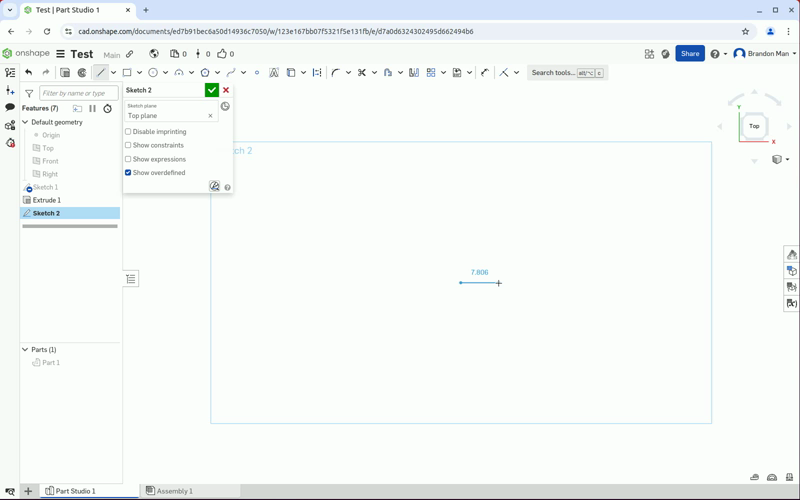
click(498, 282)
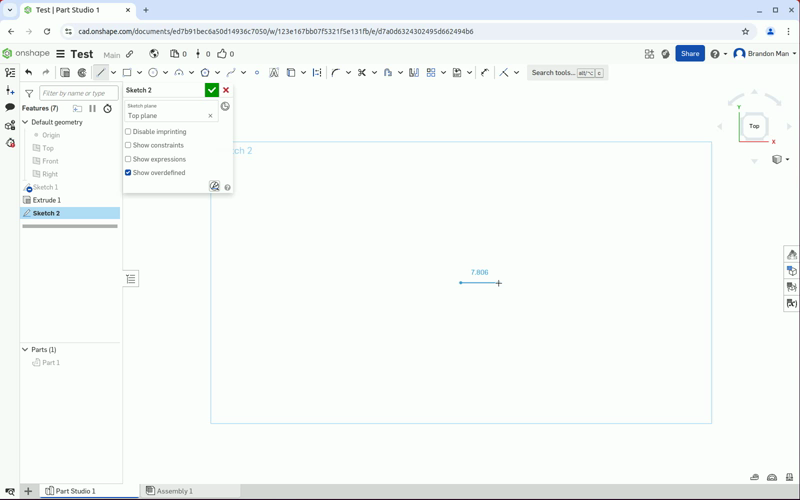
key_up(shift)
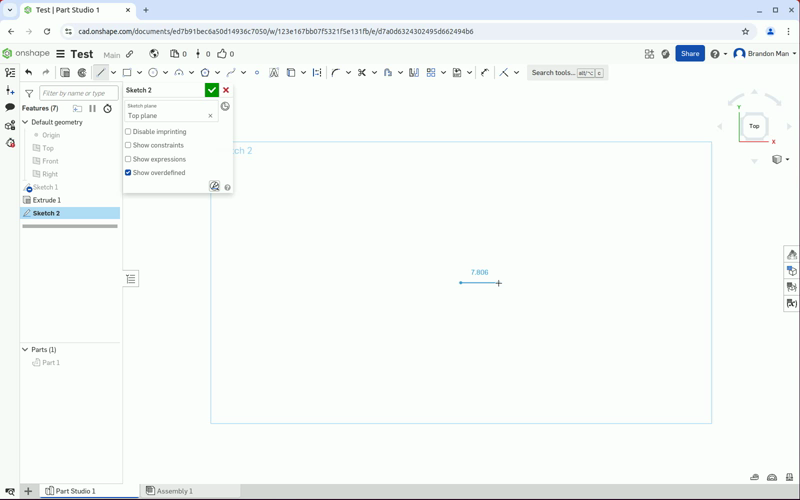
key_down(shift)
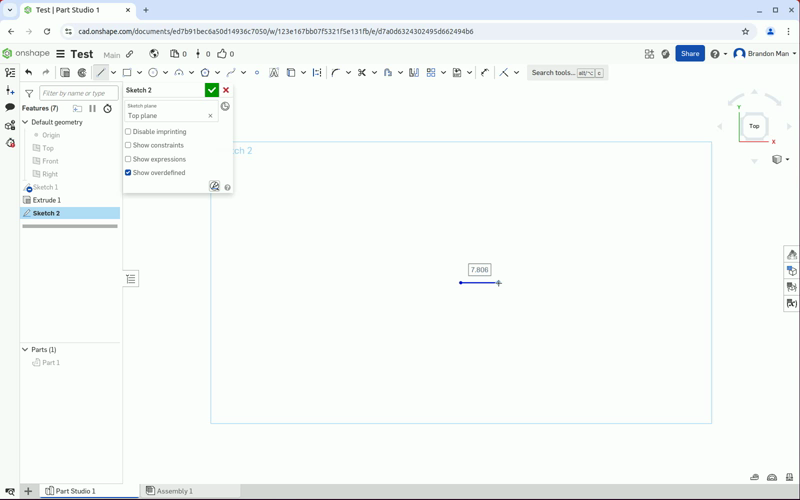
mouse_move(528, 282)
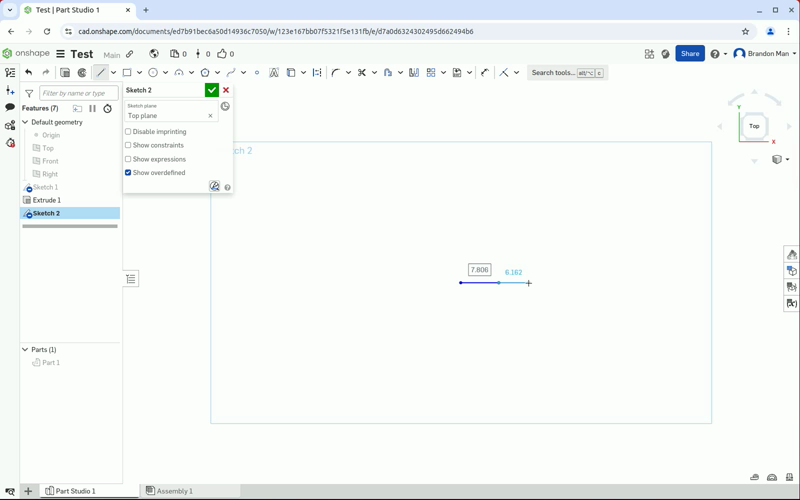
mouse_move(498, 264)
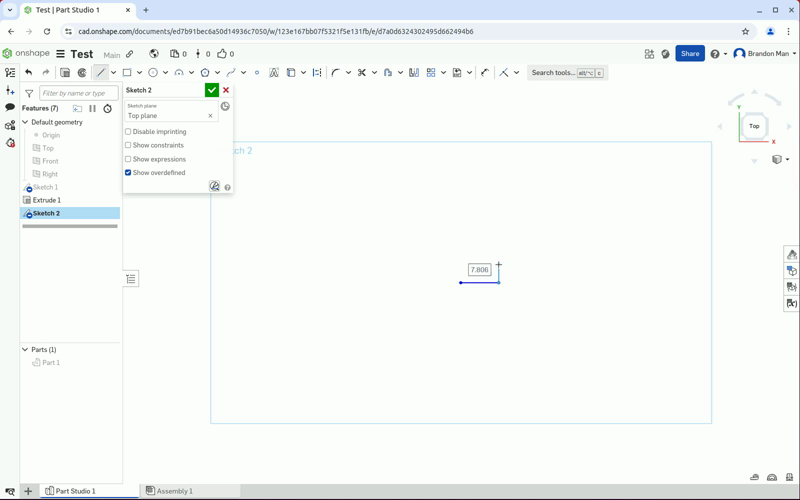
click(498, 264)
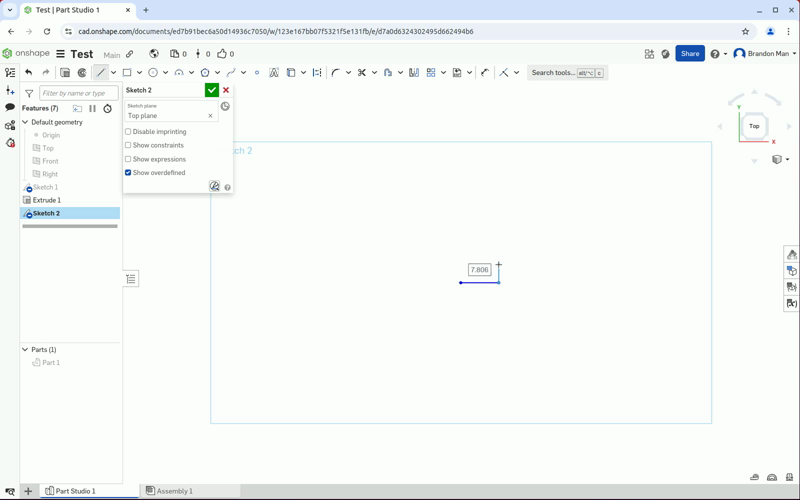
key_up(shift)
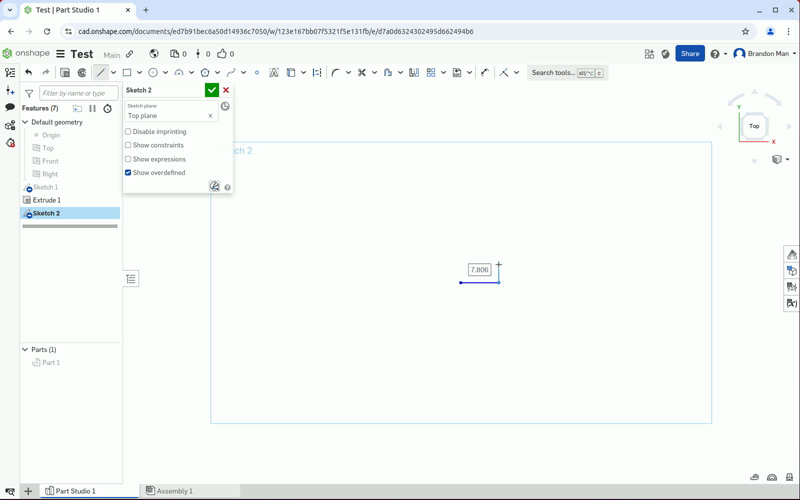
key_down(shift)
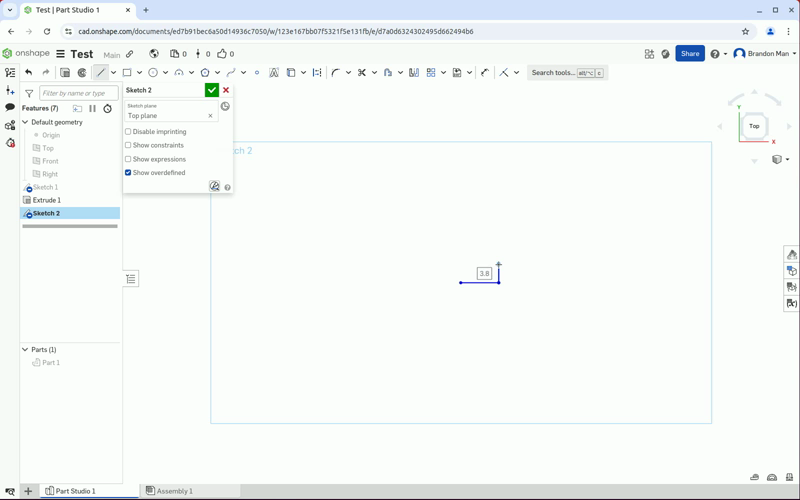
mouse_move(573, 264)
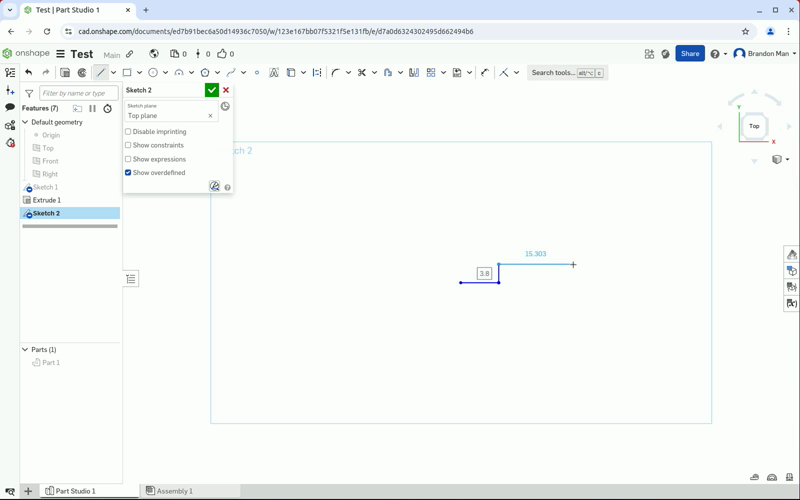
click(573, 264)
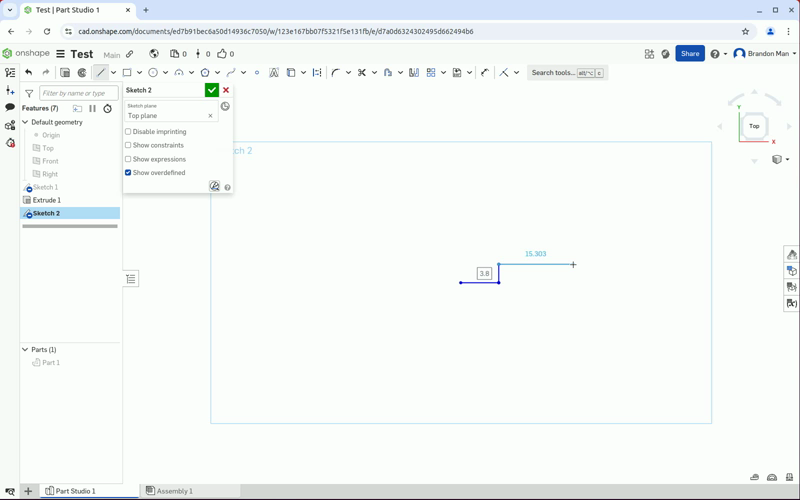
key_up(shift)
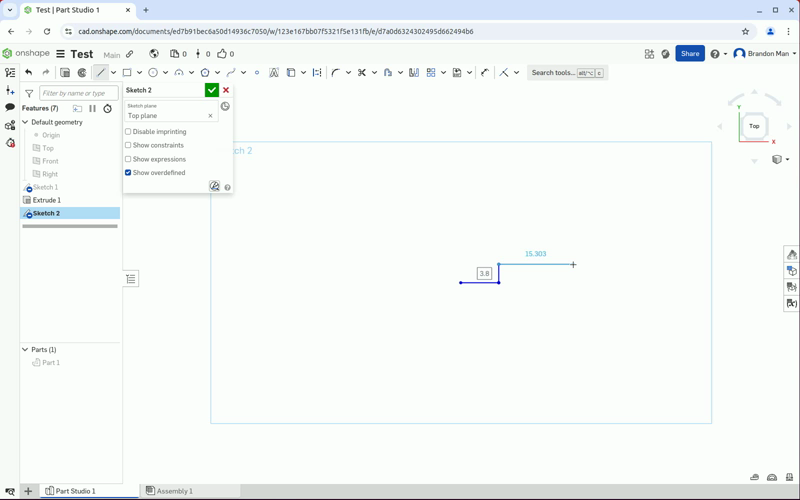
key_down(shift)
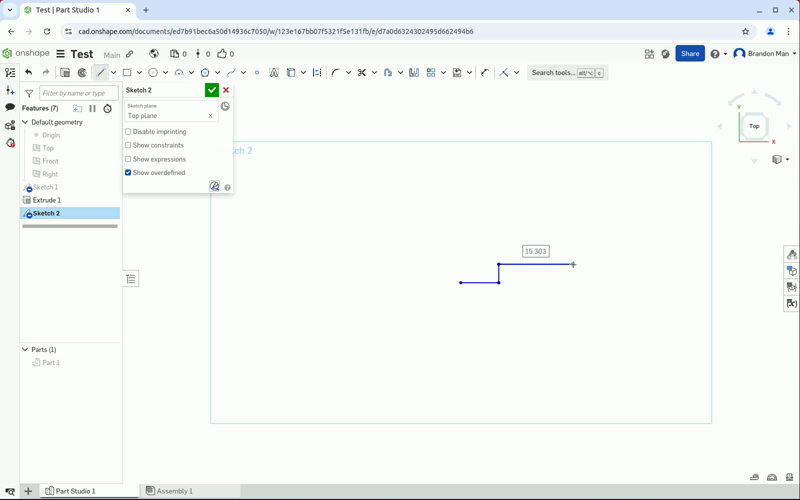
mouse_move(589, 264)
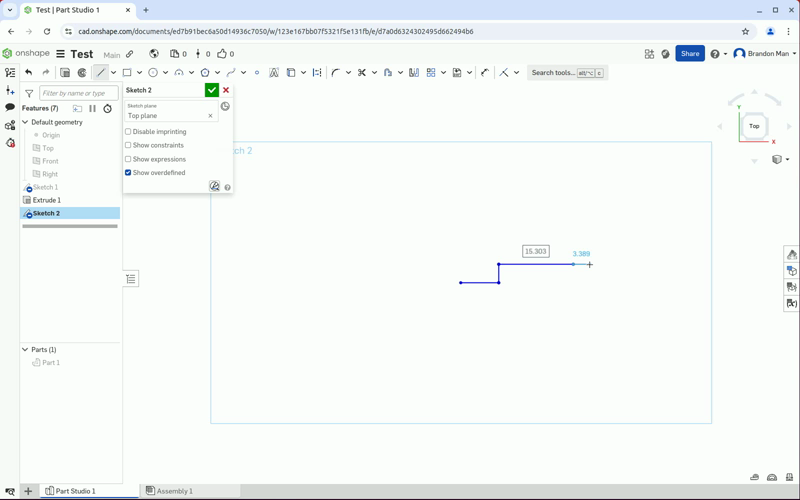
mouse_move(573, 226)
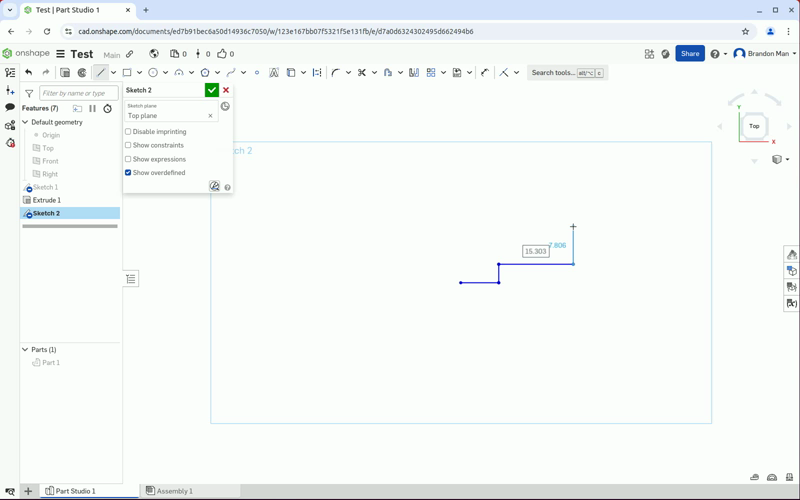
click(573, 226)
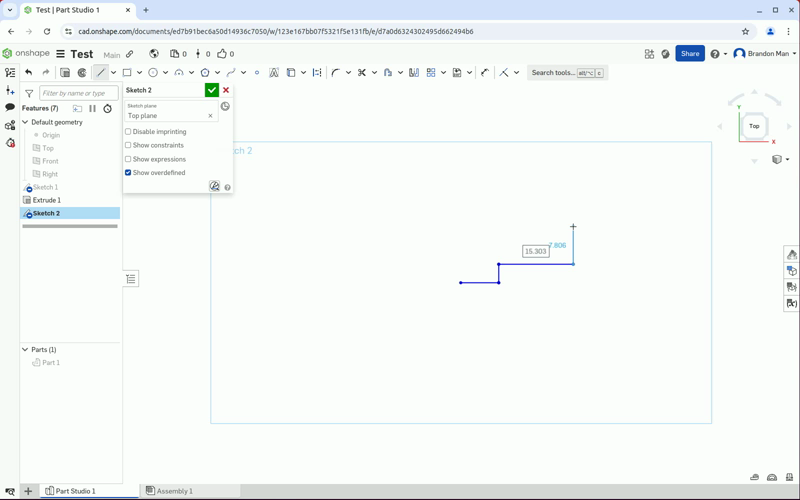
key_up(shift)
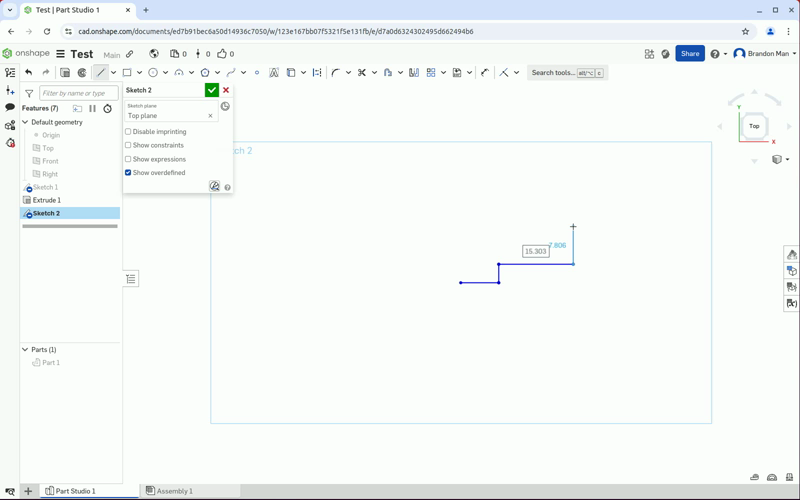
key_down(shift)
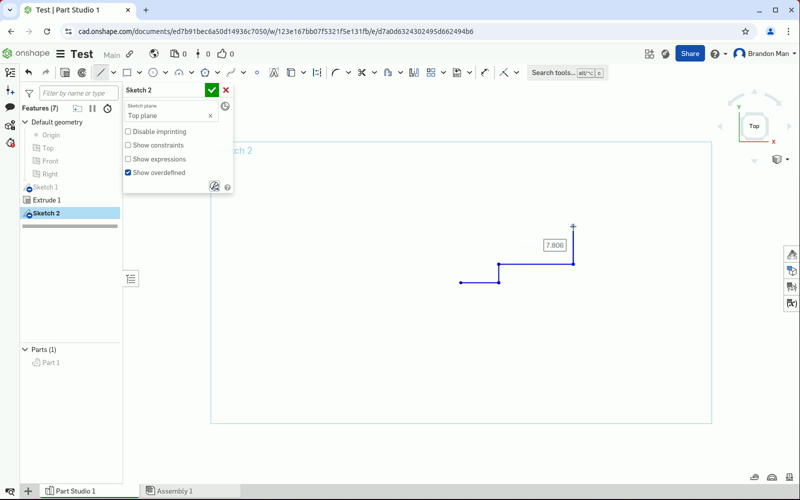
mouse_move(498, 226)
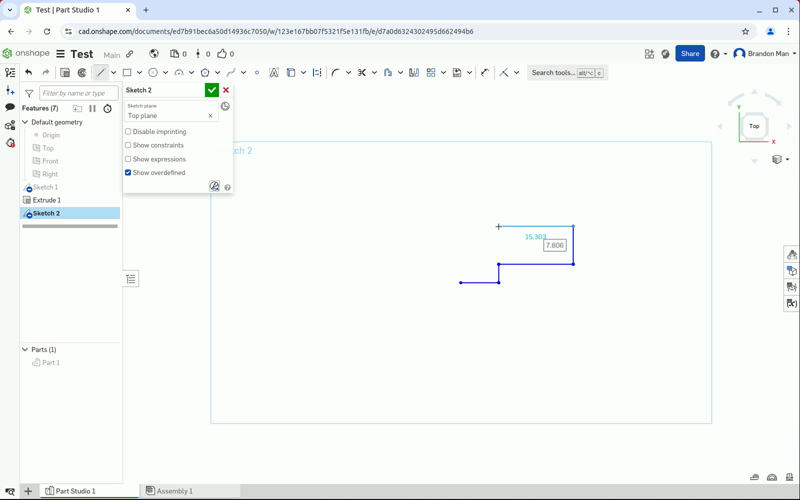
click(498, 226)
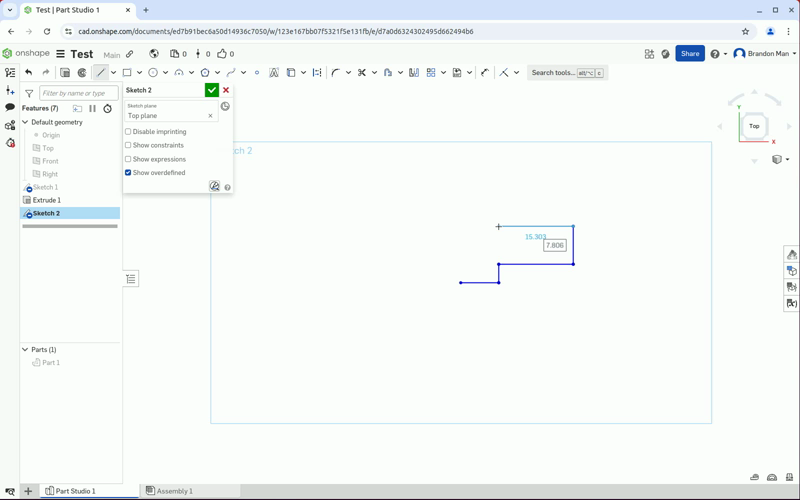
key_up(shift)
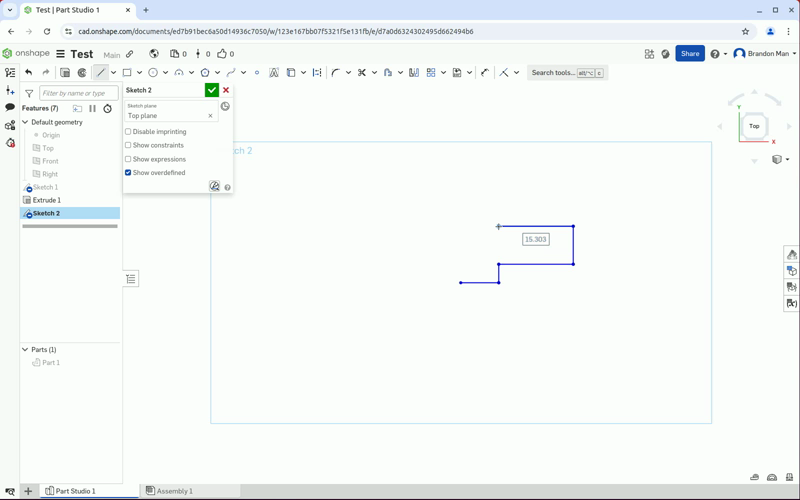
key_down(shift)
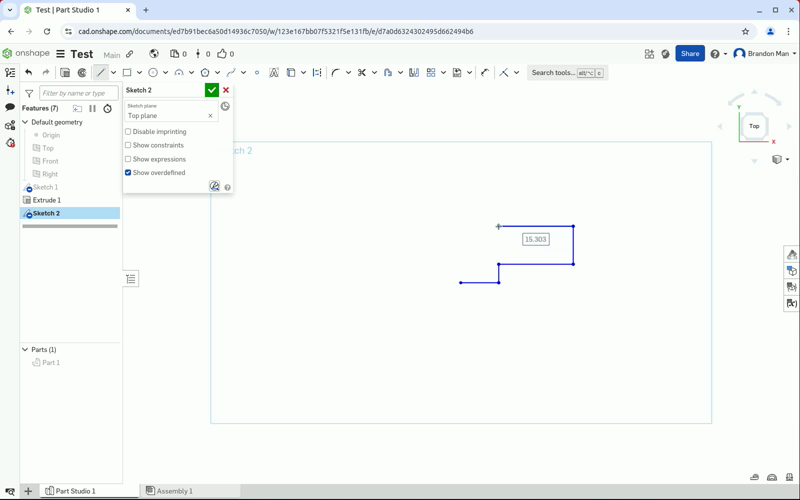
mouse_move(528, 226)
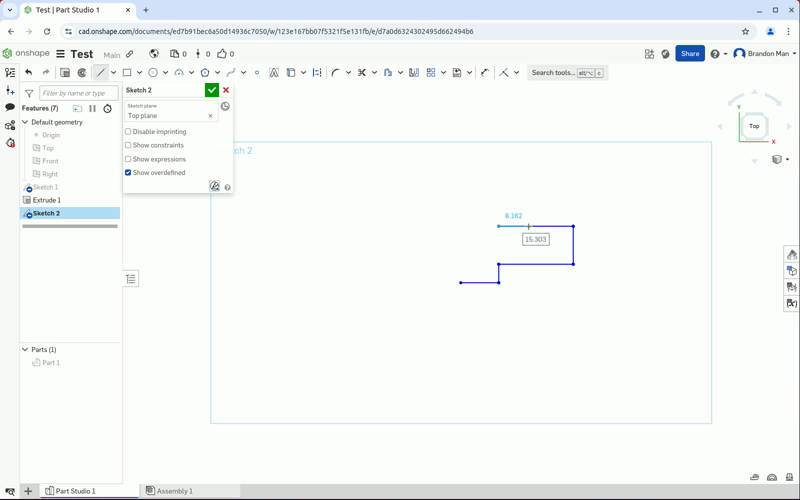
mouse_move(498, 208)
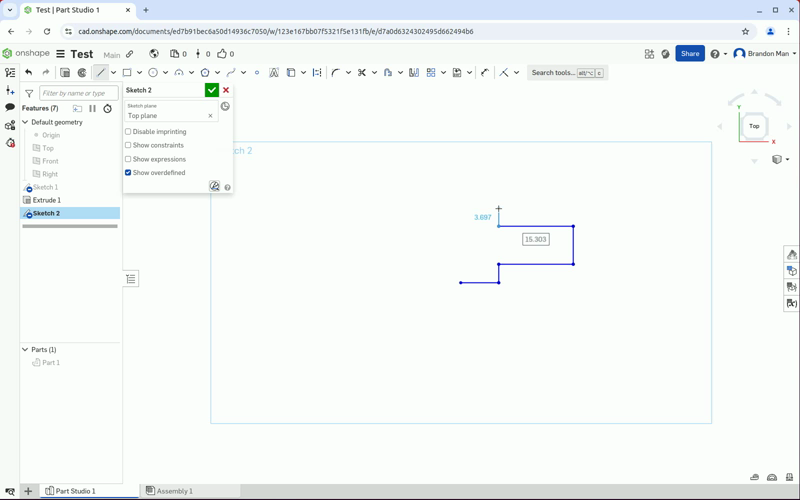
click(498, 208)
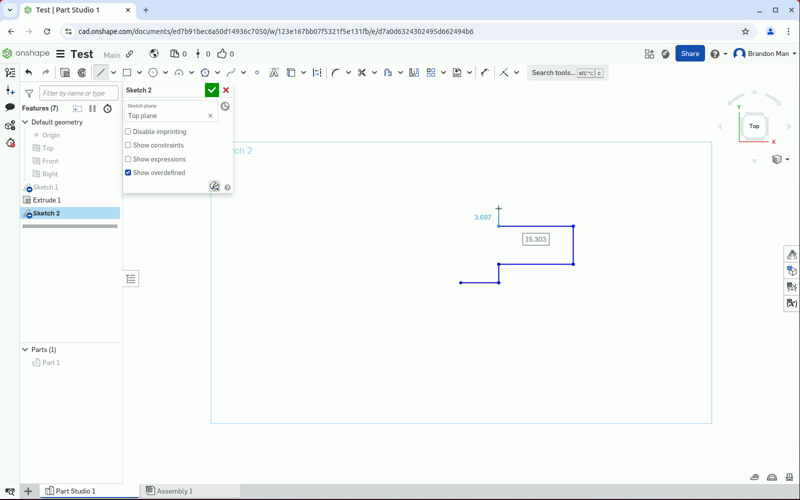
key_up(shift)
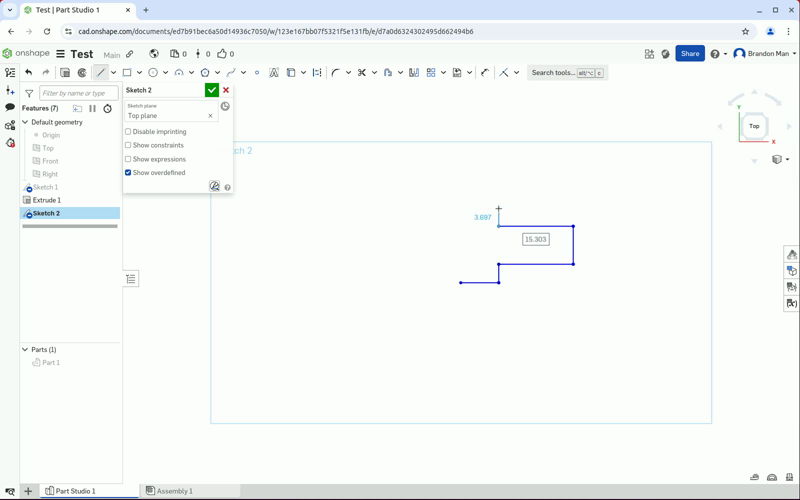
key_down(shift)
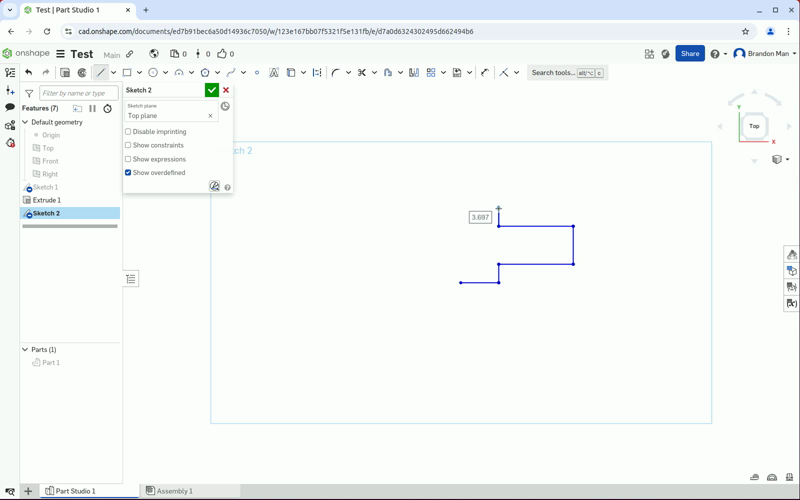
mouse_move(528, 208)
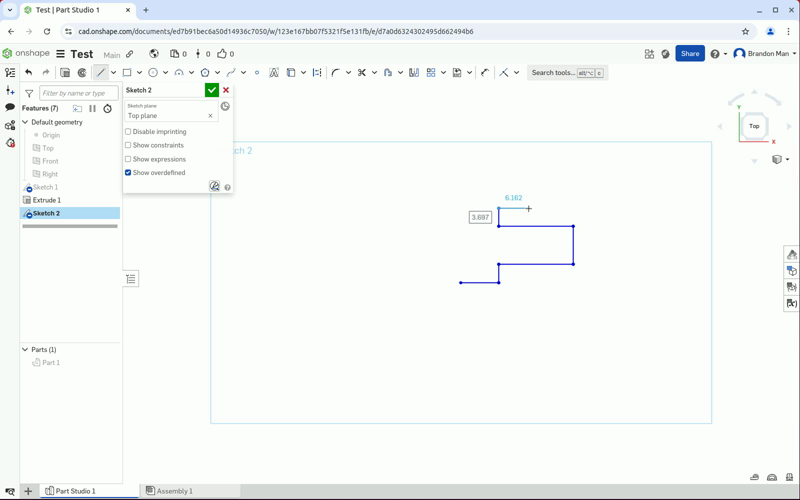
mouse_move(460, 208)
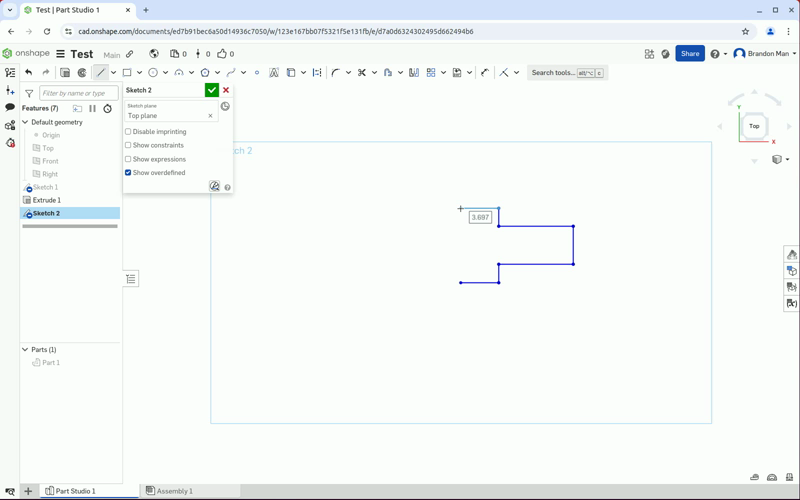
click(460, 208)
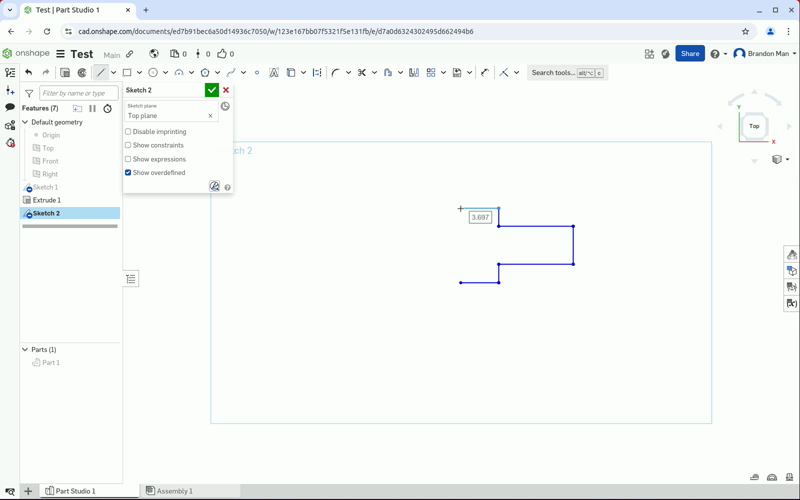
key_up(shift)
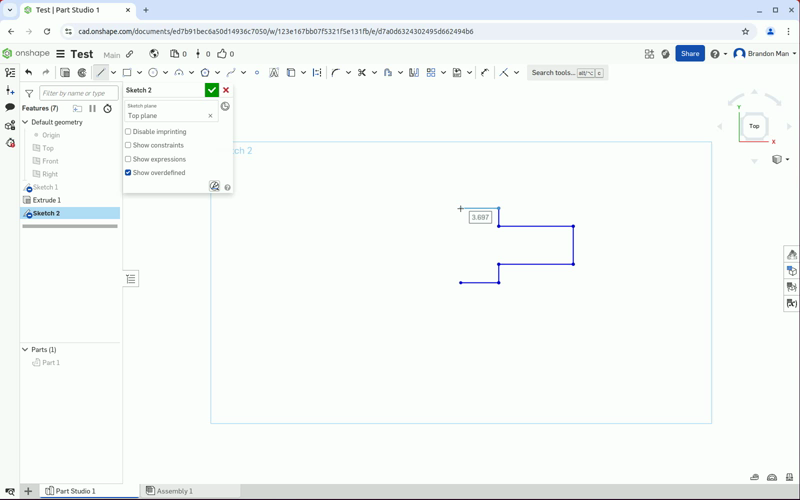
key_down(shift)
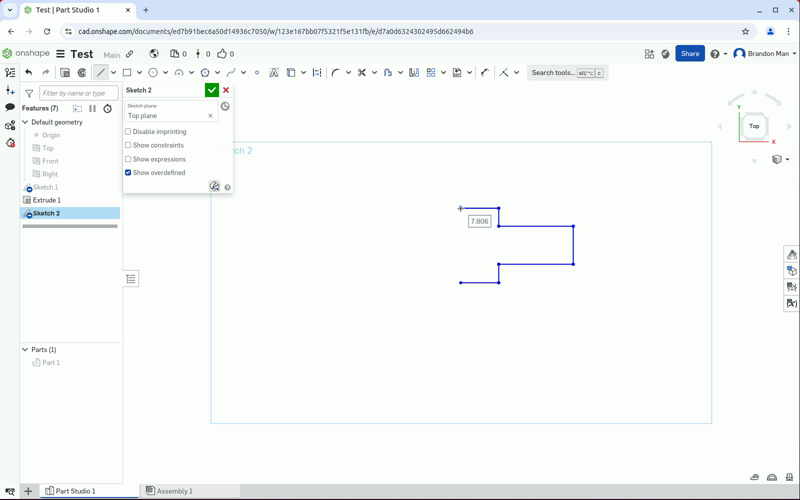
mouse_move(460, 282)
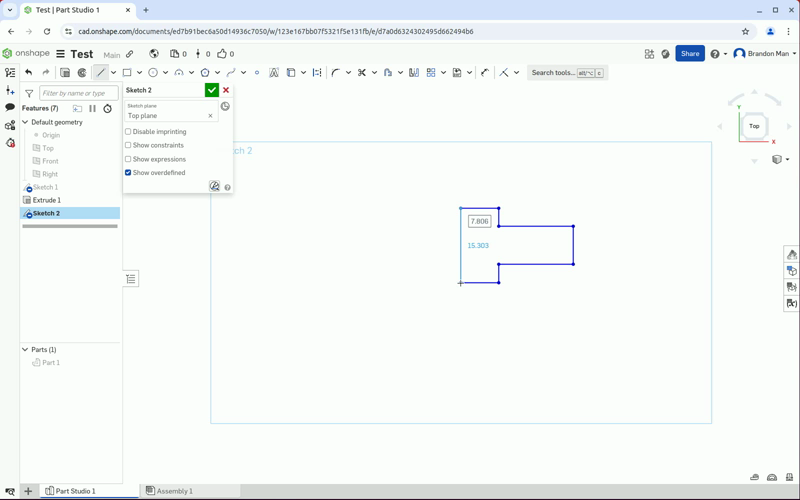
key_up(shift)
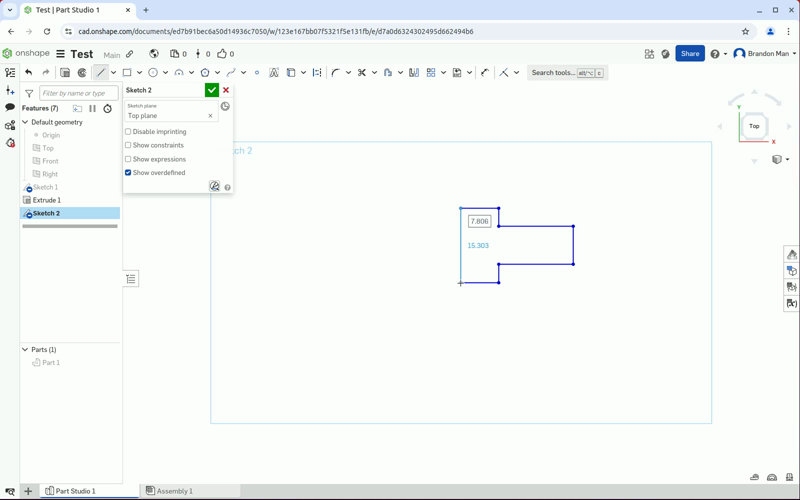
click(460, 282)
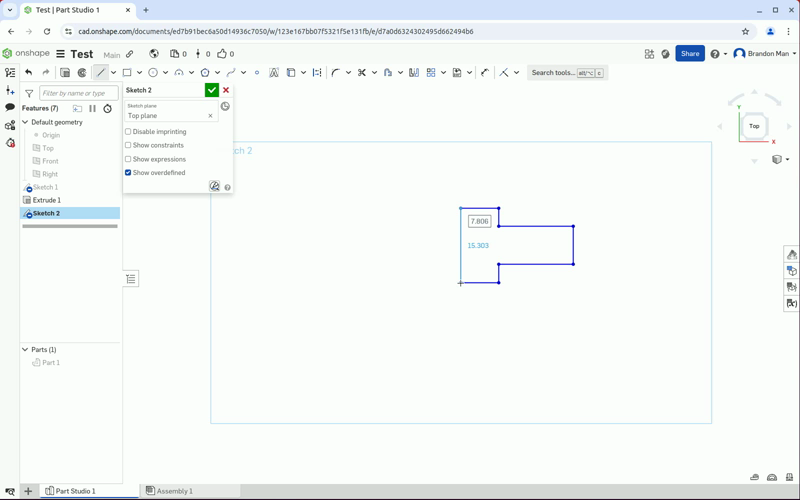
key(esc)
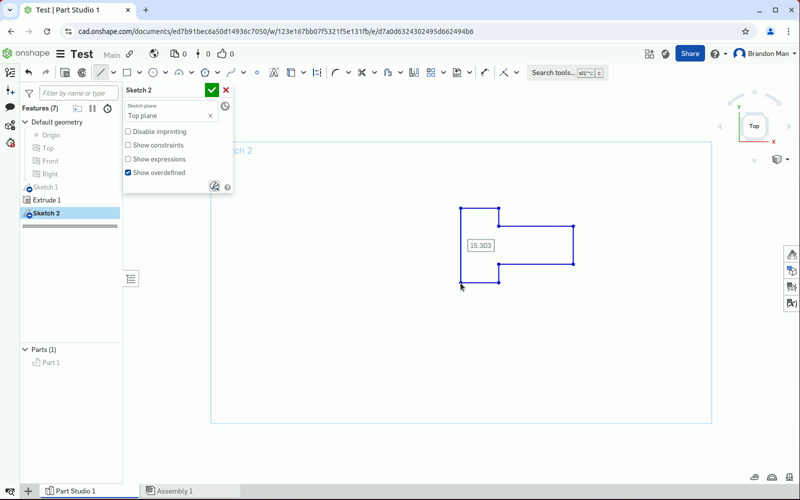
mouse_move(502, 233)
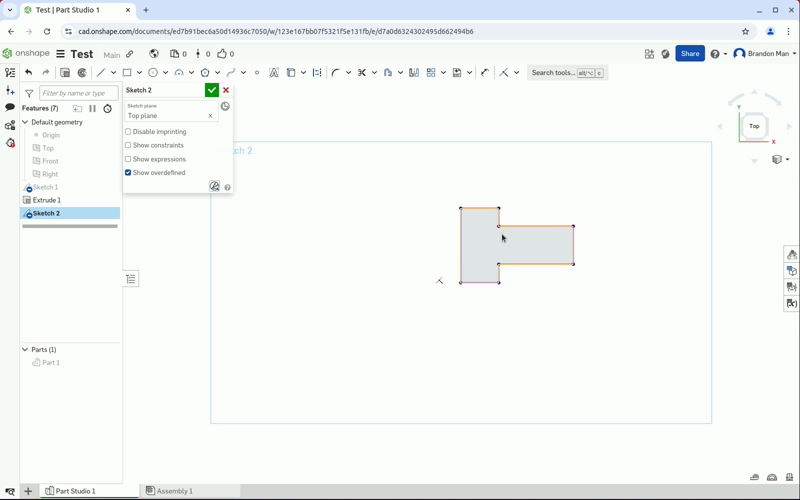
click(502, 233)
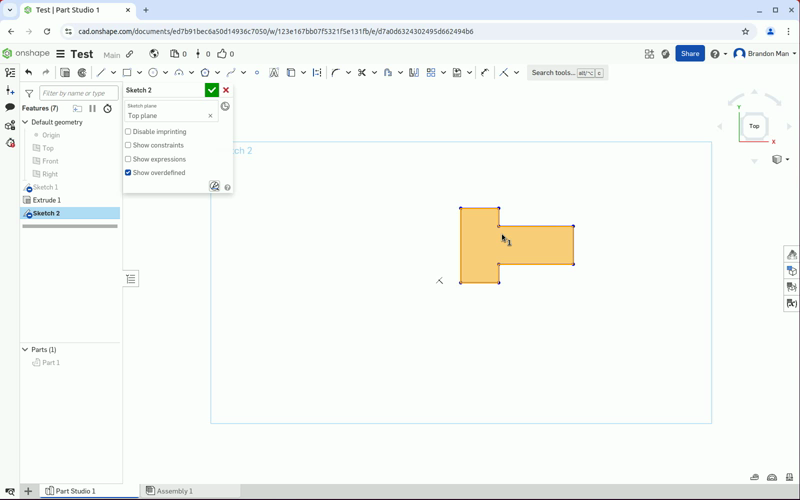
mouse_move(73, 352)
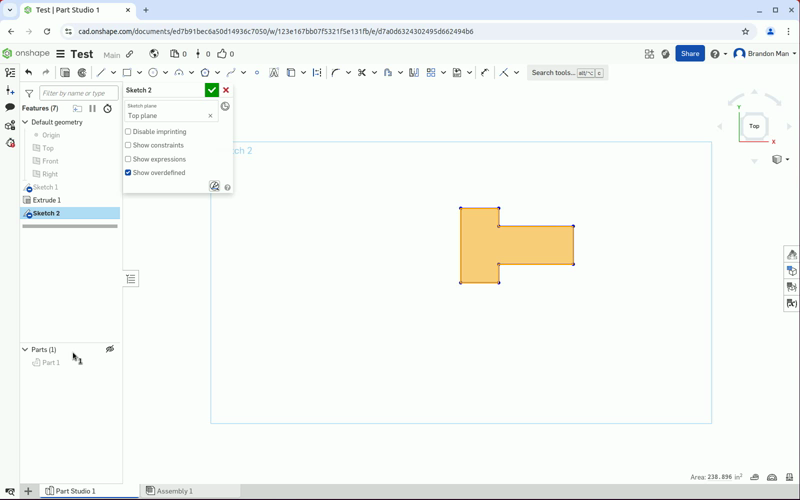
key(shift+y)
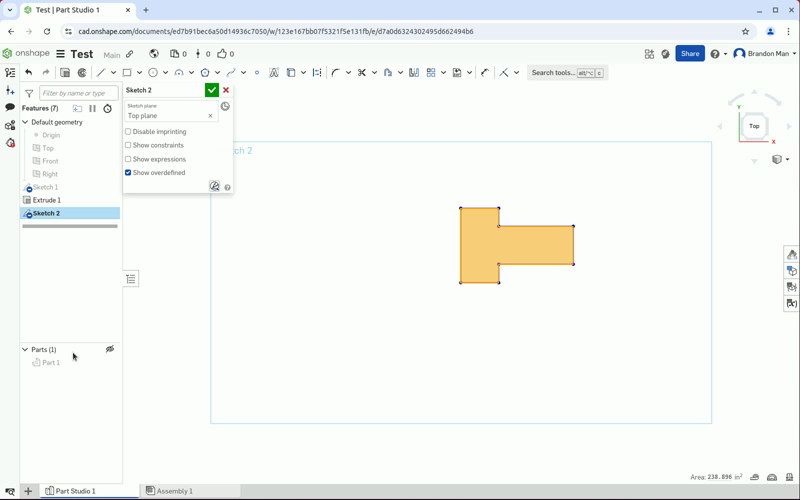
key(shift+e)
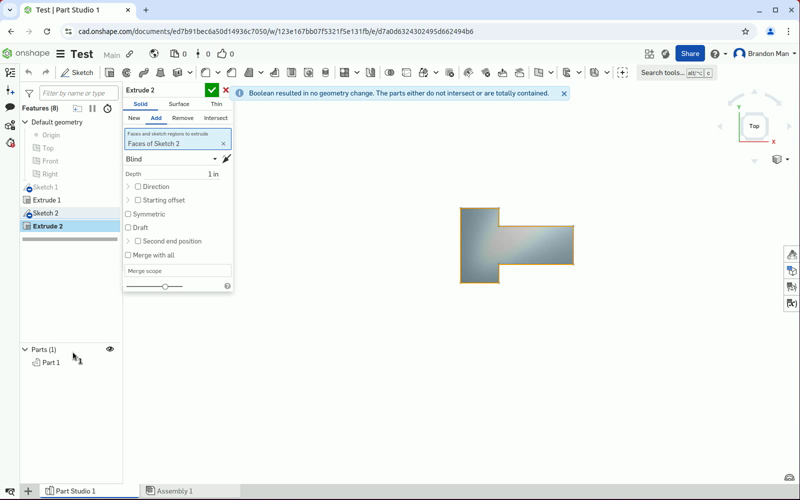
mouse_move(143, 106)
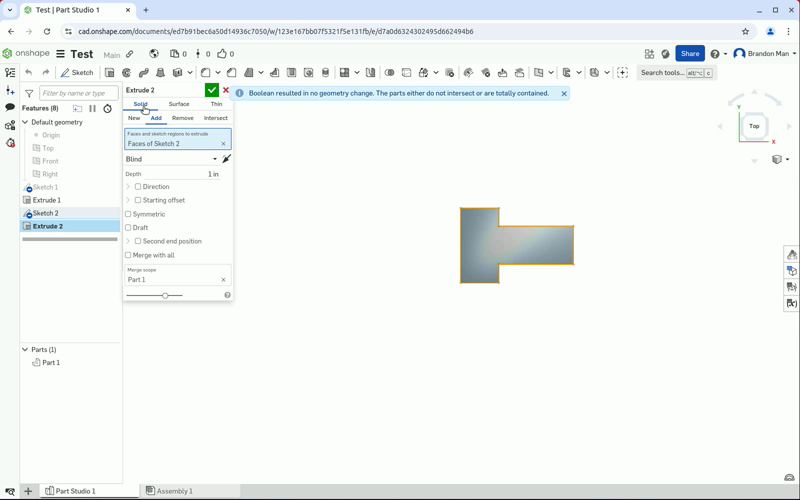
click(143, 106)
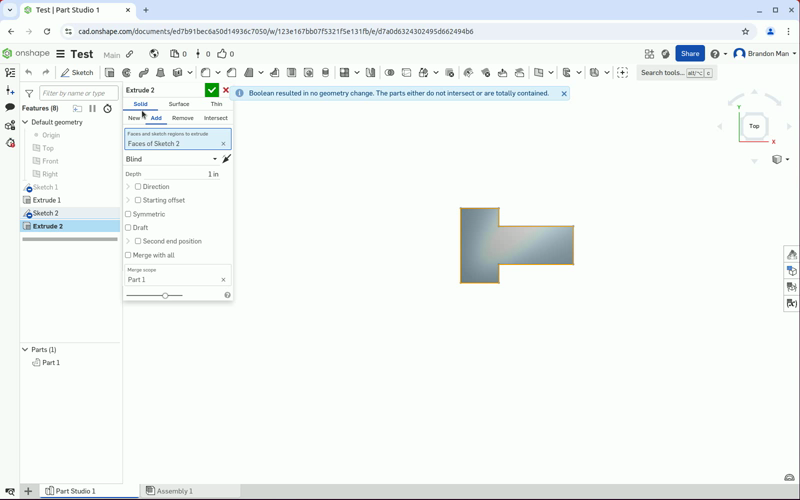
mouse_move(137, 120)
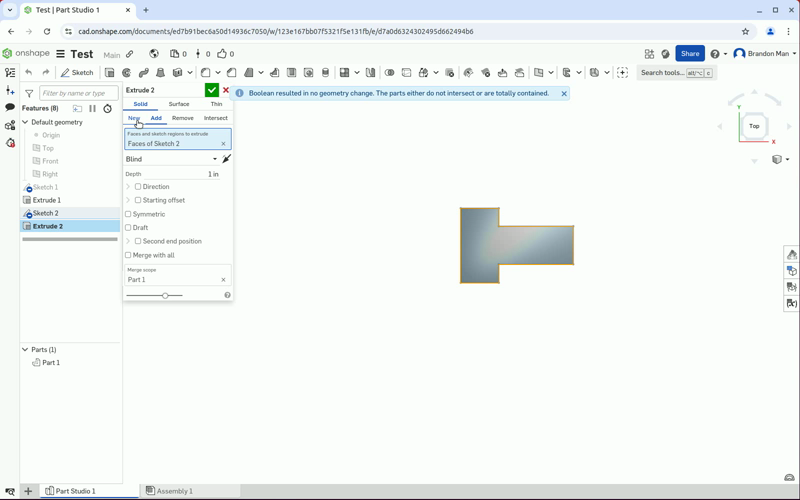
click(137, 120)
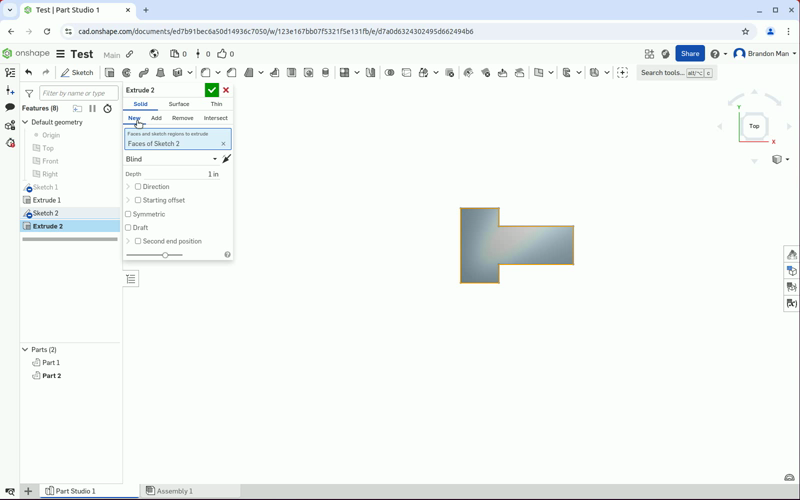
key(tab, 4)
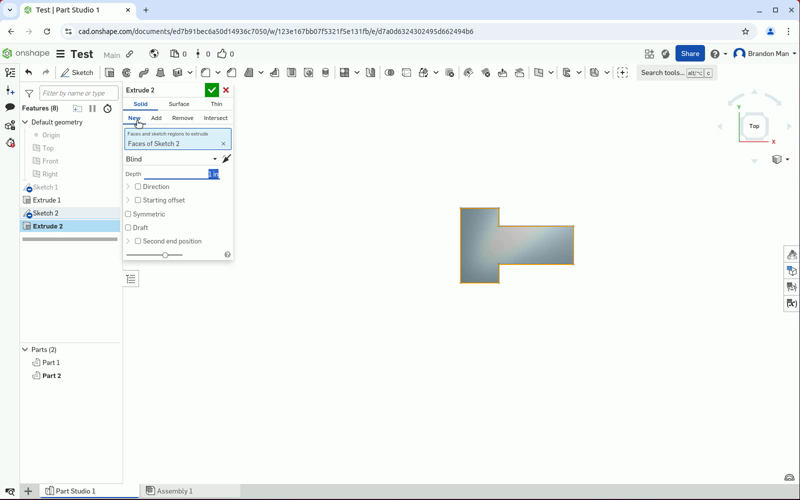
text(19.257)
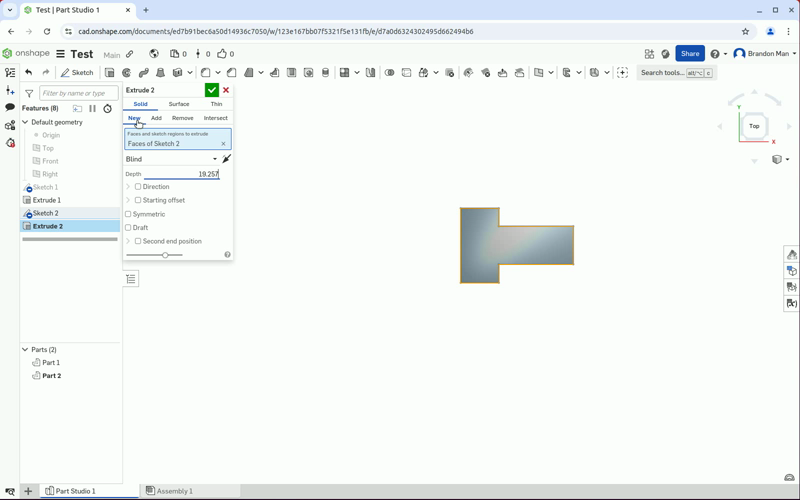
key(enter)
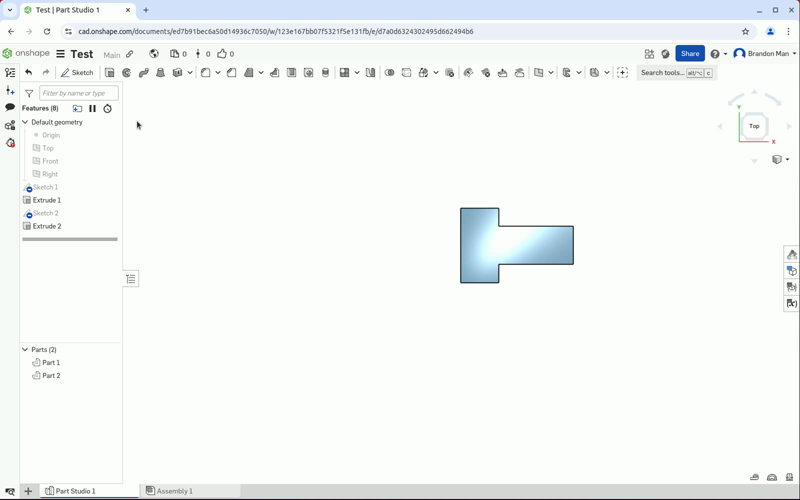
key(shift+h)
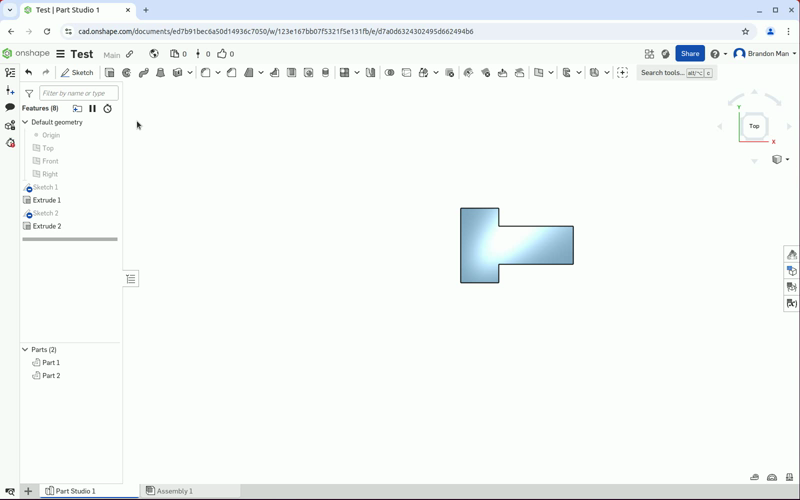
key(shift+h)
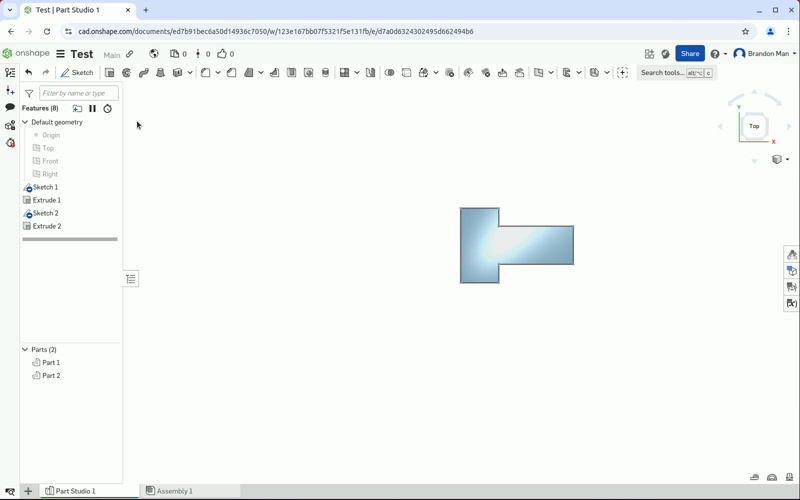
key(shift+7)
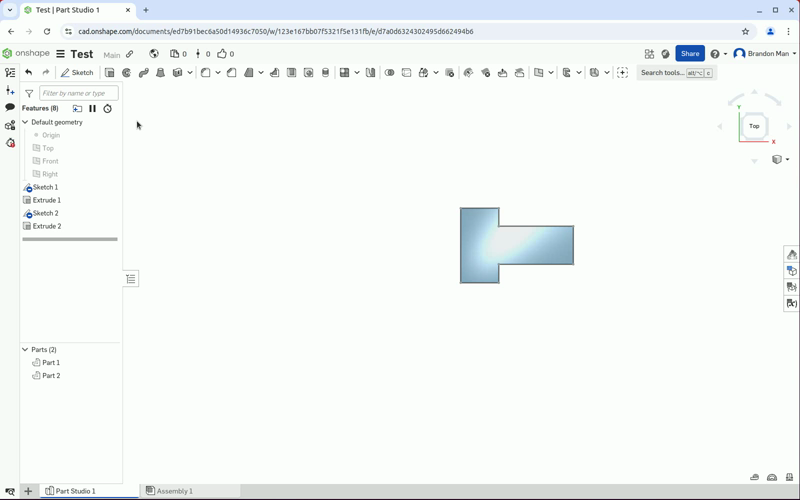
key(up, 3)
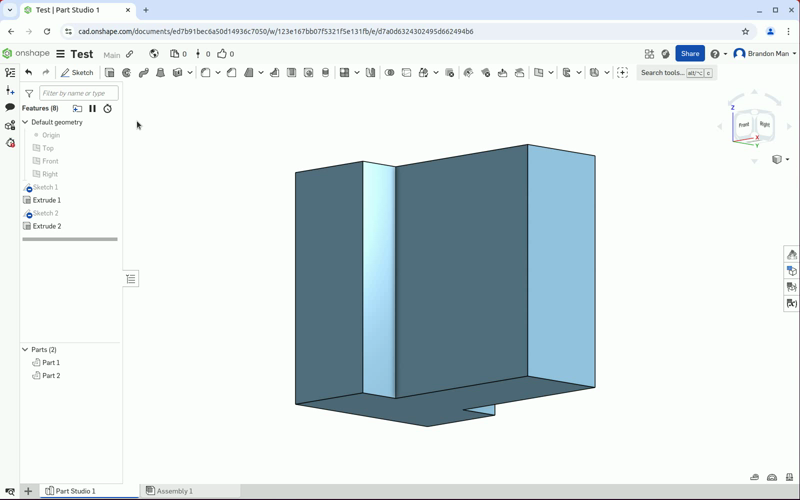
key(left, 3)
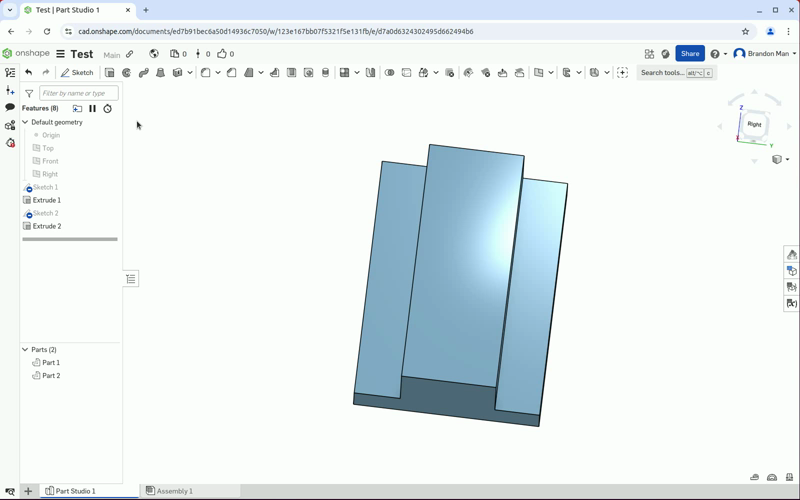
key(right, 3)
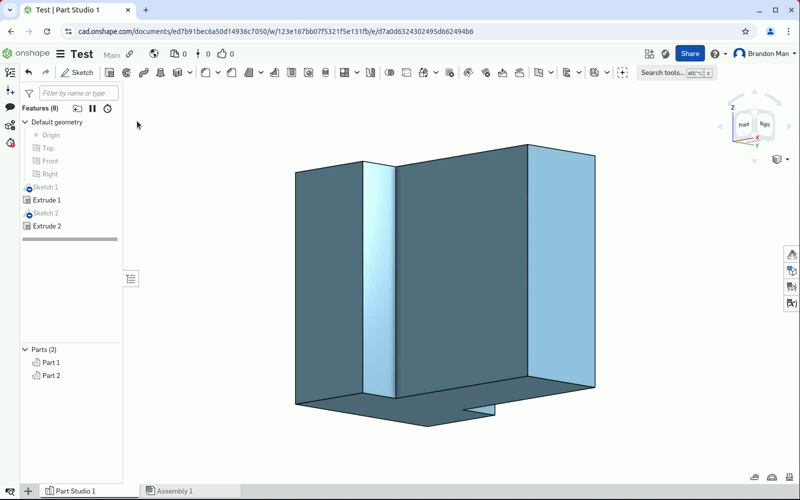
key(down, 3)
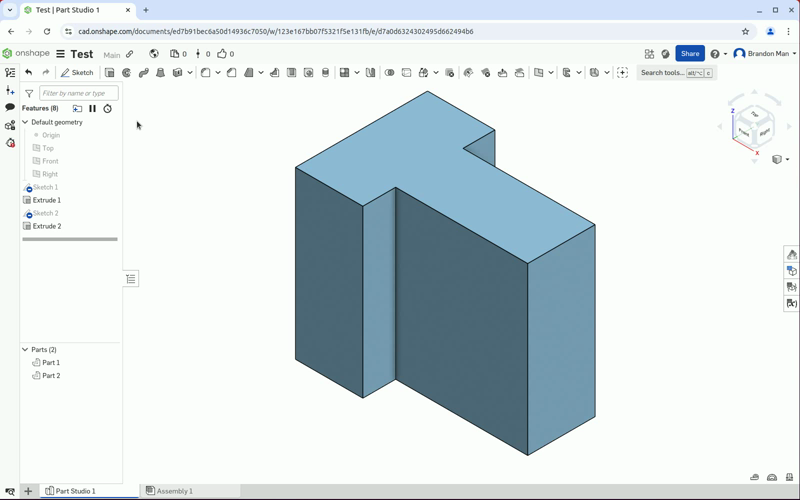
mouse_move(73, 189)
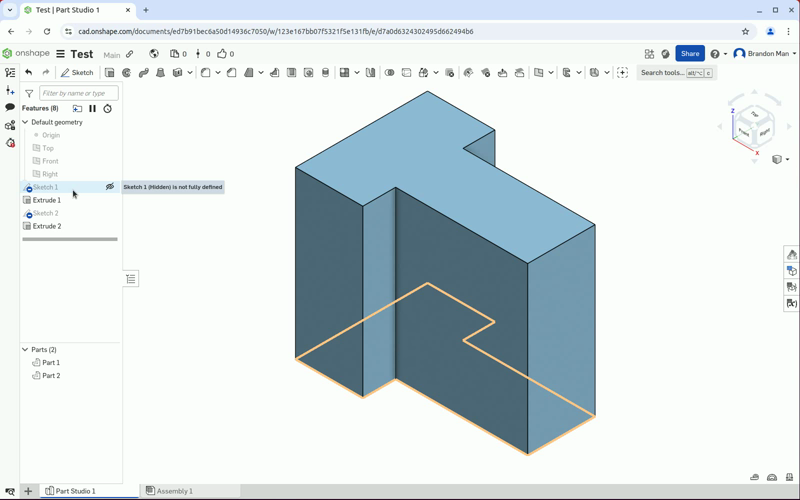
click(73, 189)